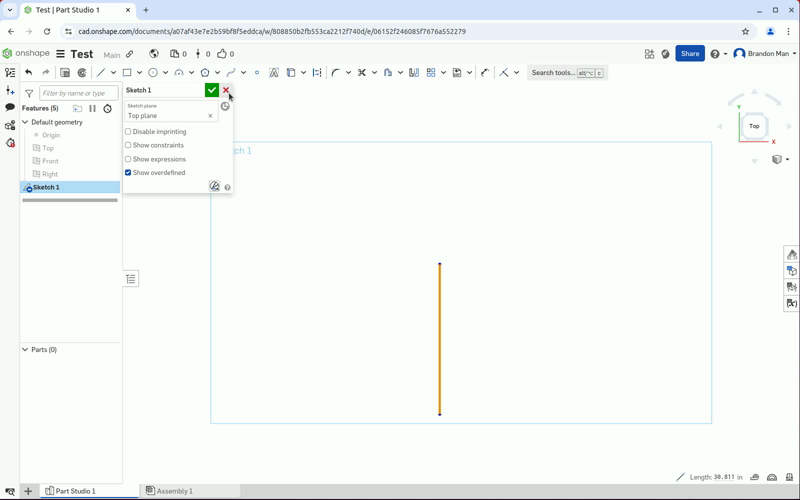
key(shift+h)
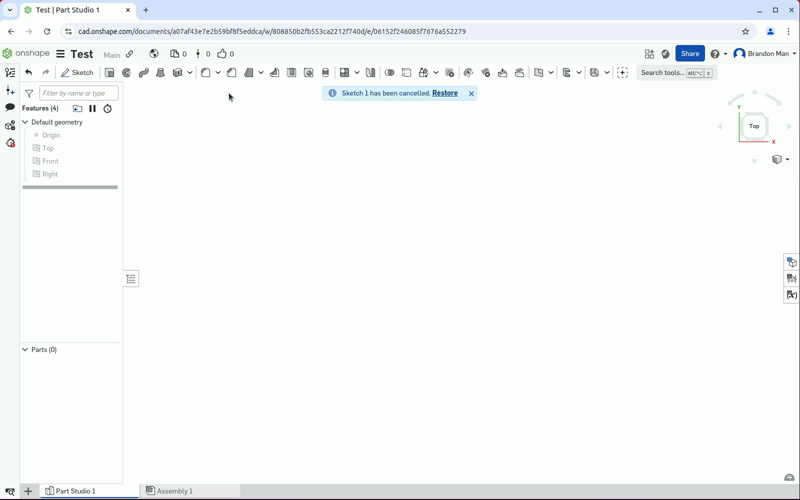
mouse_move(73, 352)
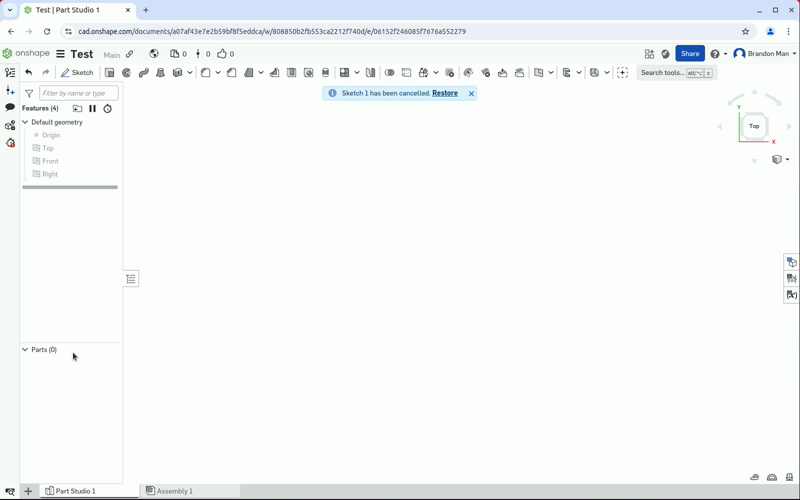
key(y)
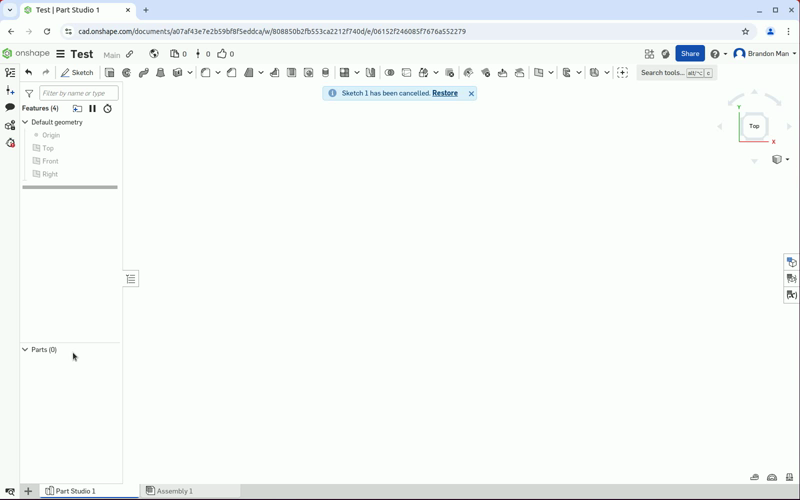
key(shift+p)
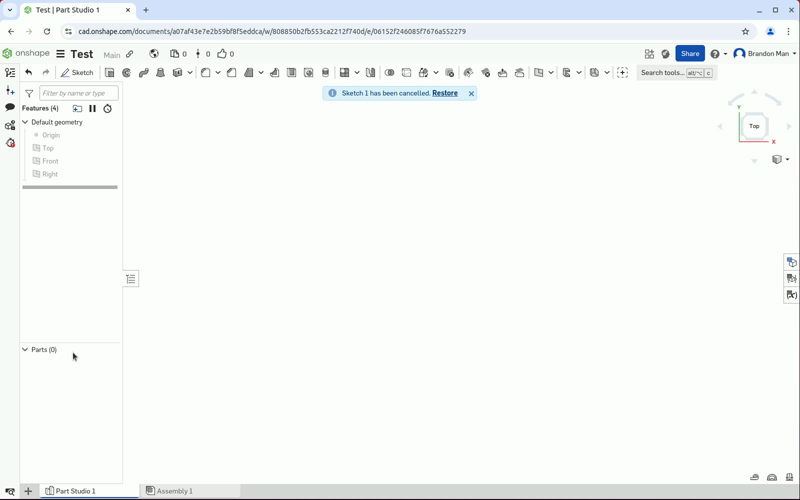
key(space)
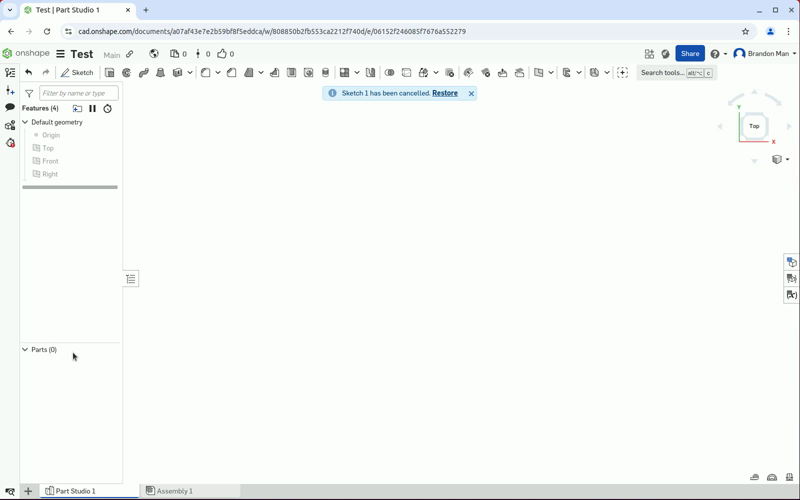
key_down(shift)
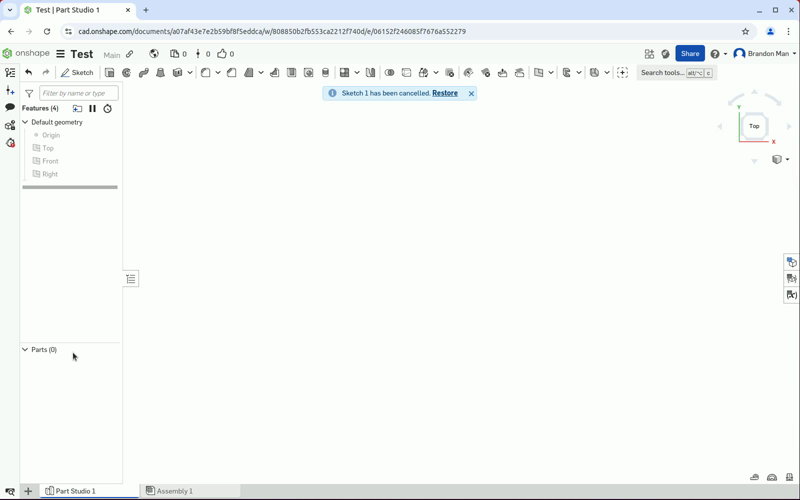
key(up)
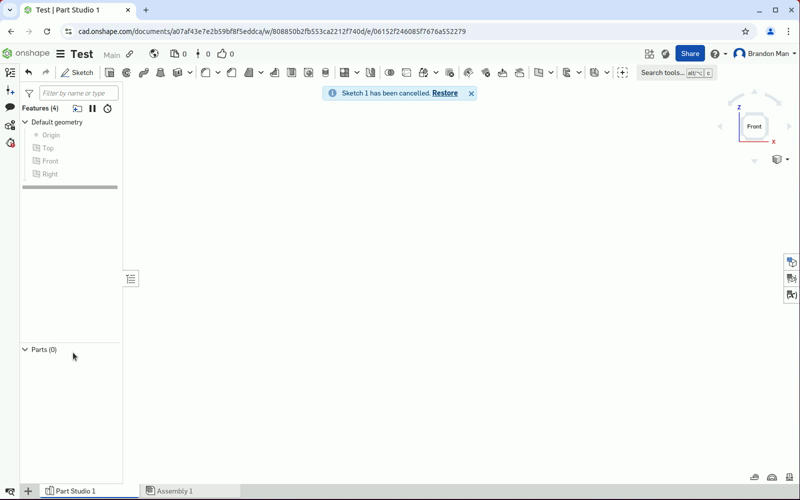
key_up(shift)
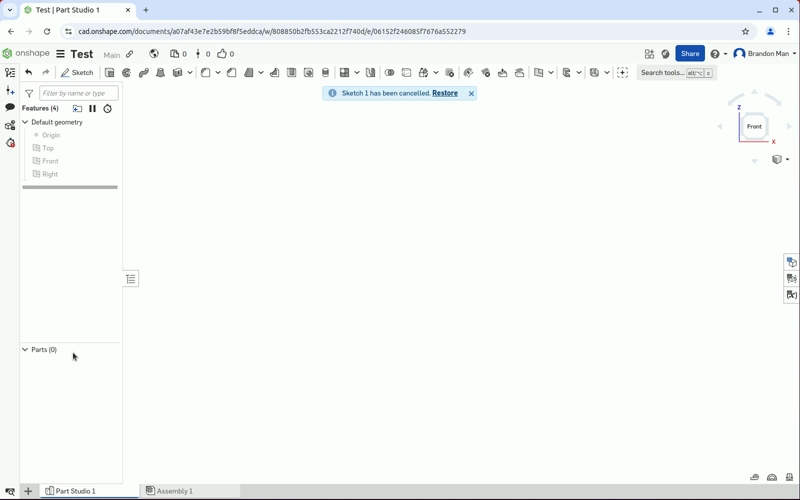
mouse_move(73, 352)
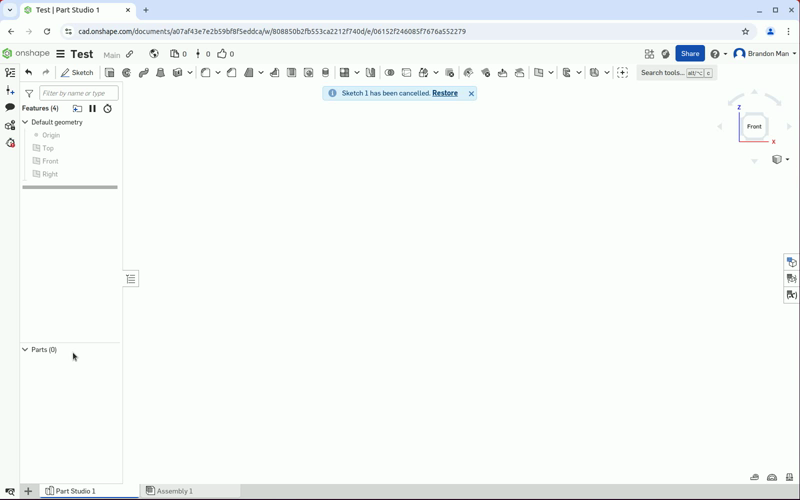
key(shift+y)
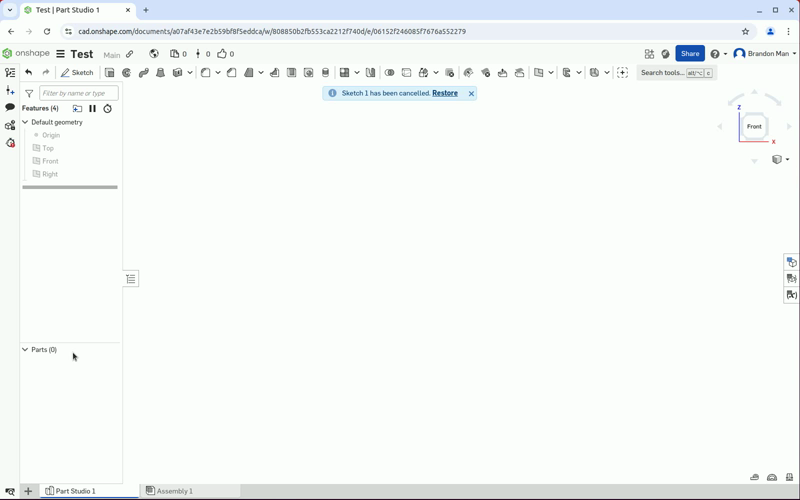
key(shift+s)
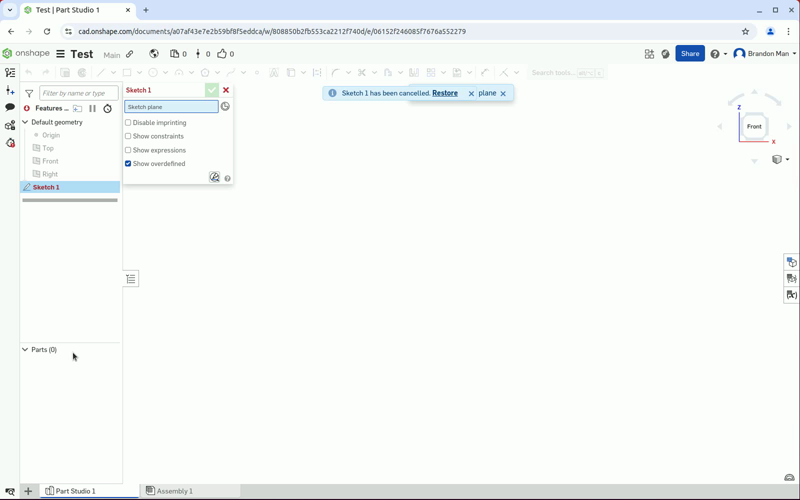
mouse_move(73, 163)
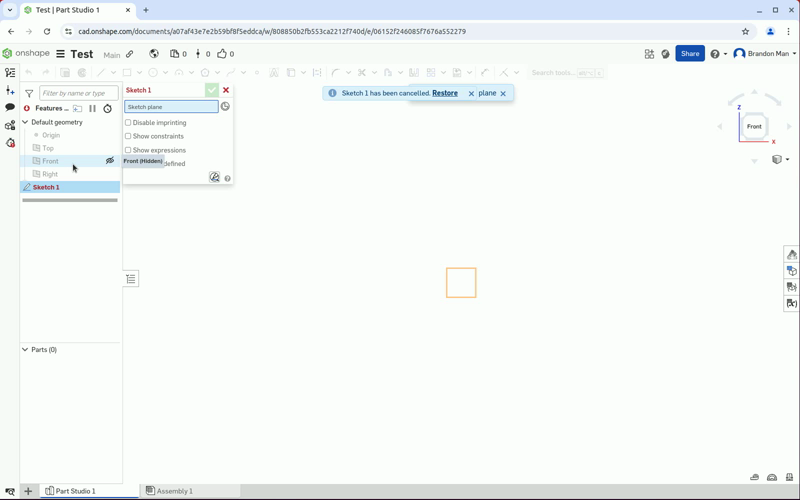
click(73, 163)
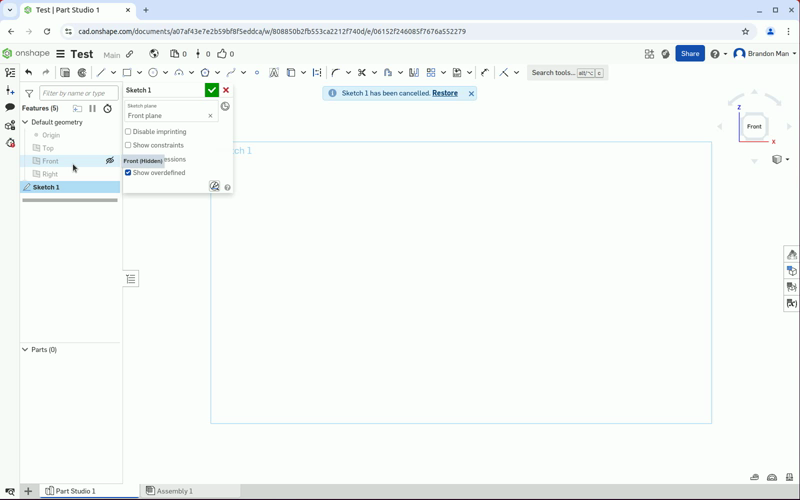
mouse_move(73, 352)
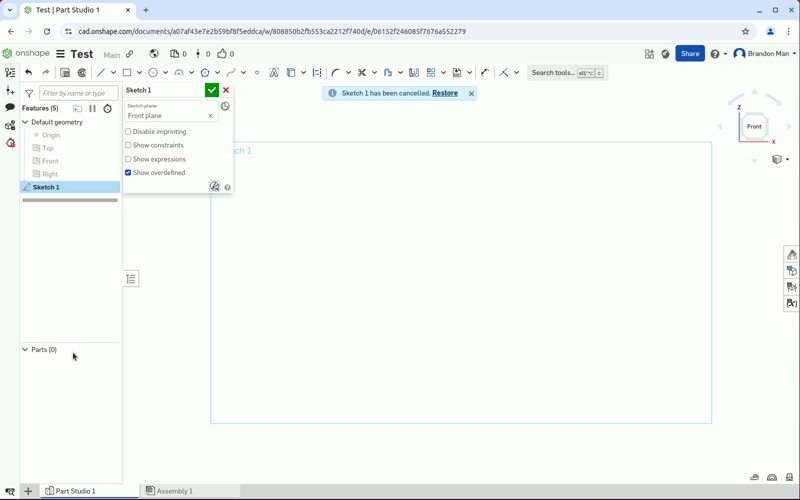
key(y)
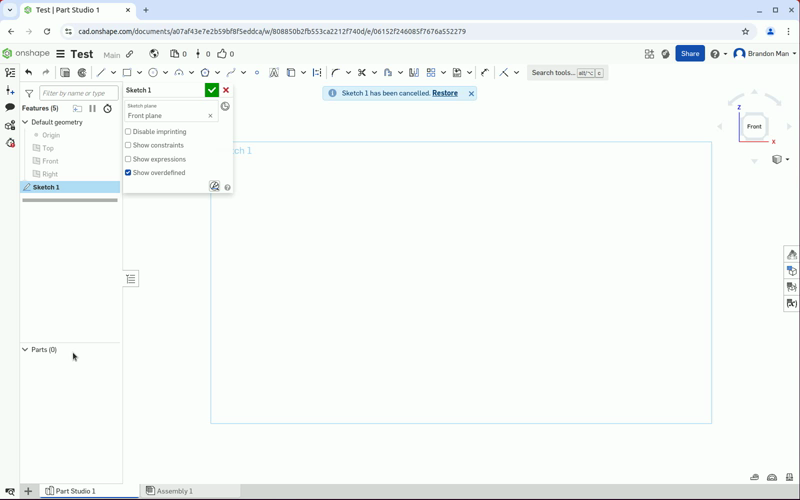
key(l)
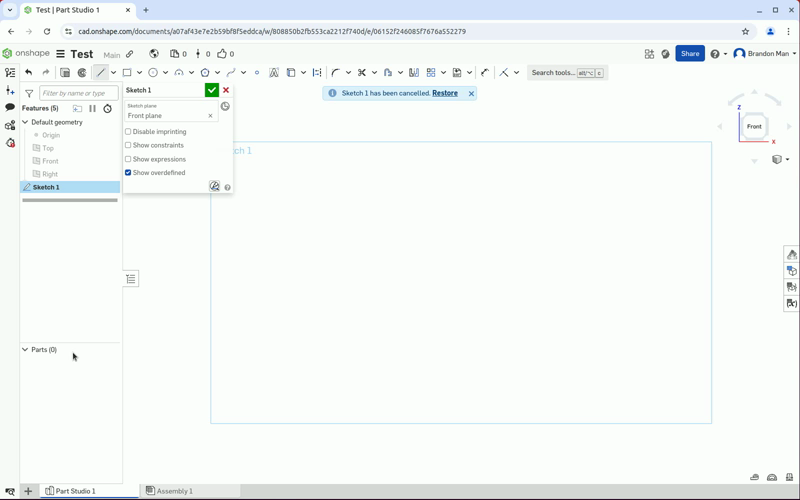
key_down(shift)
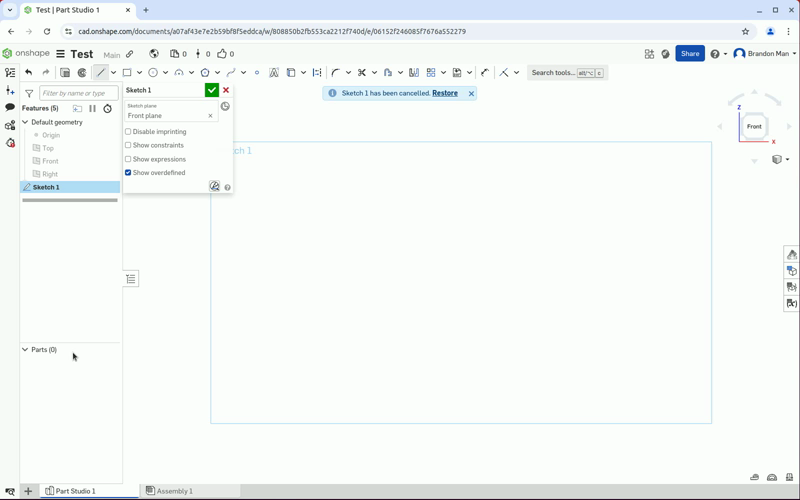
mouse_move(348, 282)
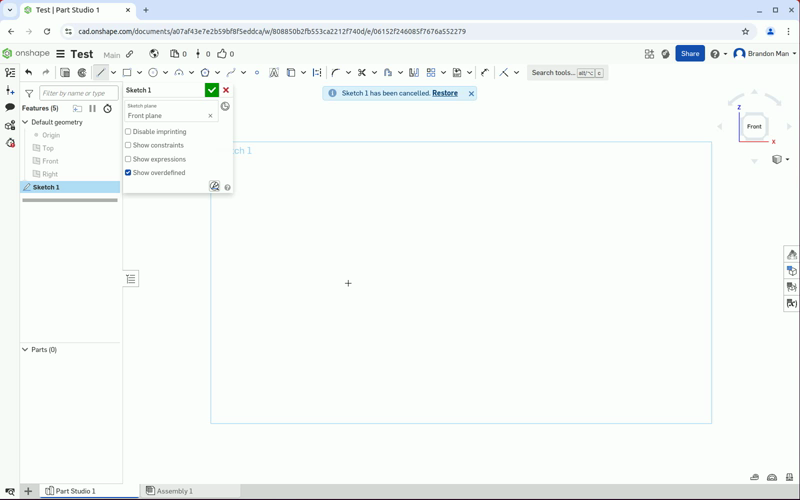
click(348, 282)
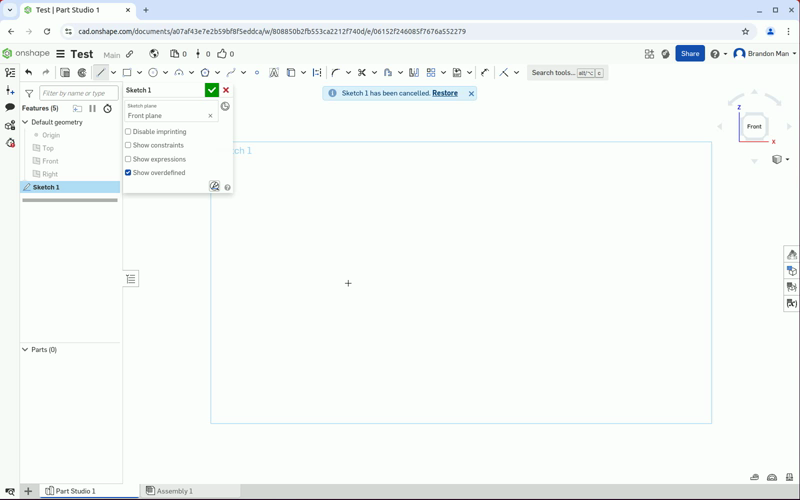
key_up(shift)
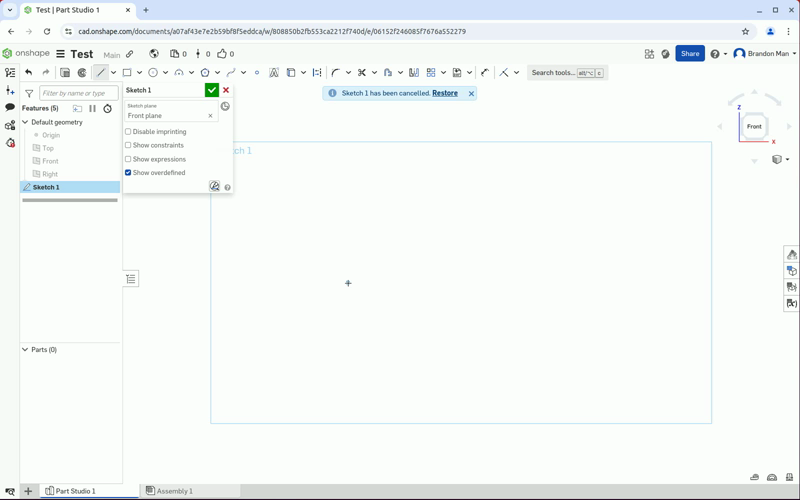
key_down(shift)
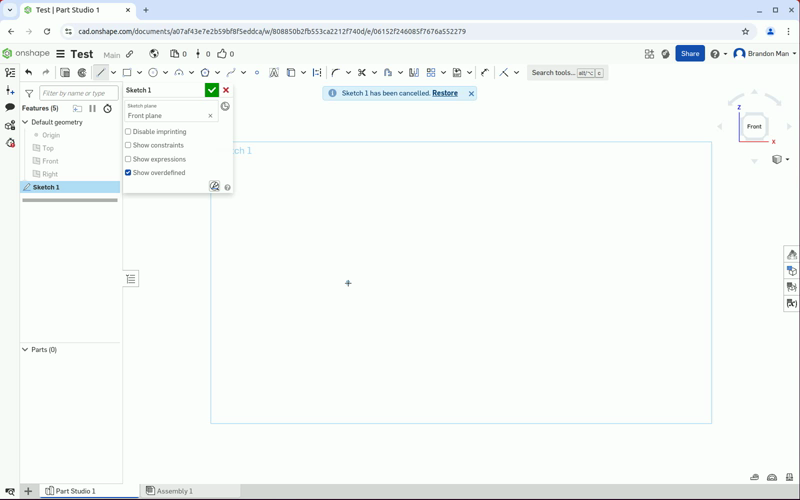
mouse_move(460, 282)
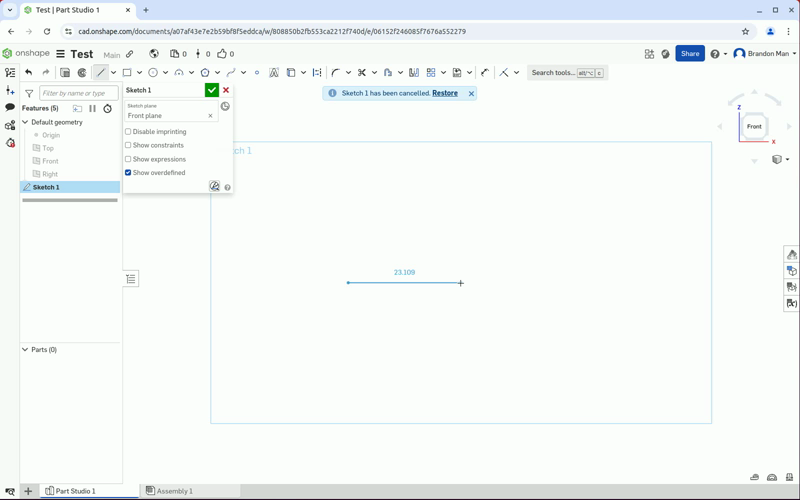
click(460, 282)
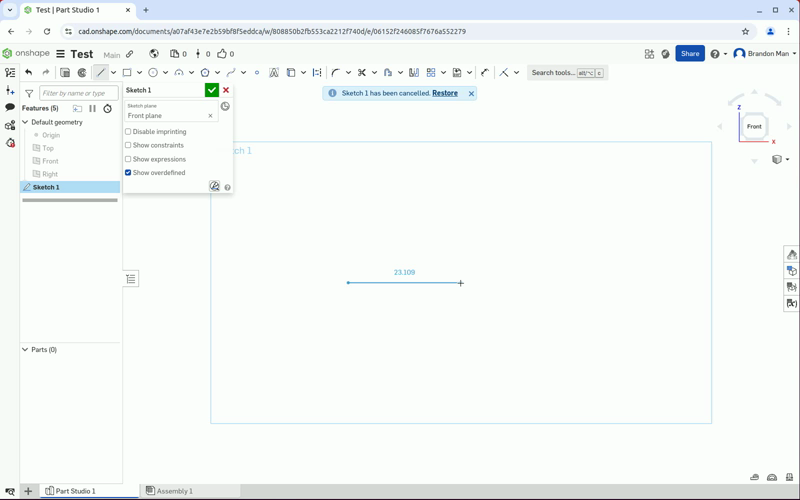
key_up(shift)
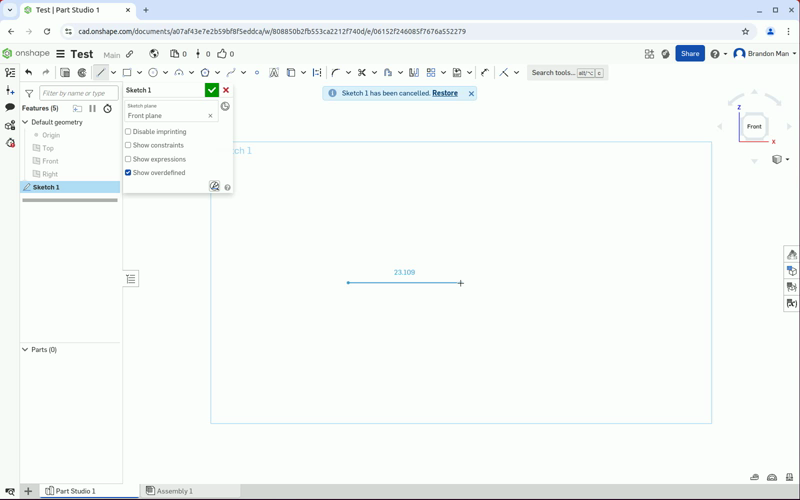
key_down(shift)
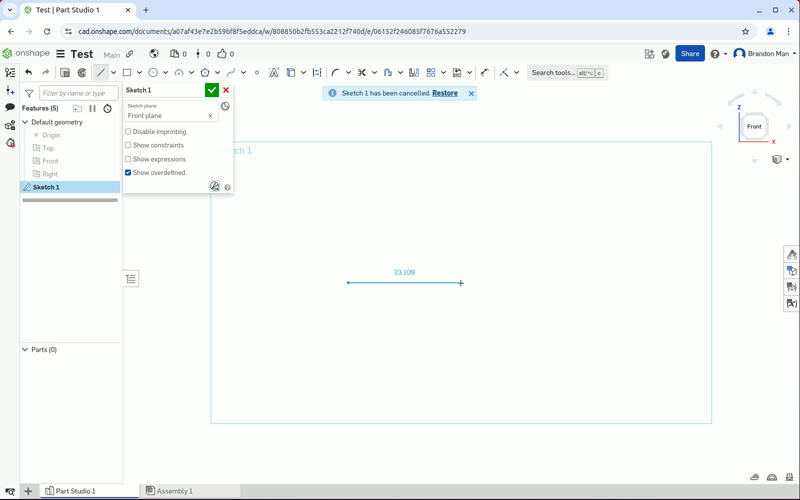
mouse_move(460, 170)
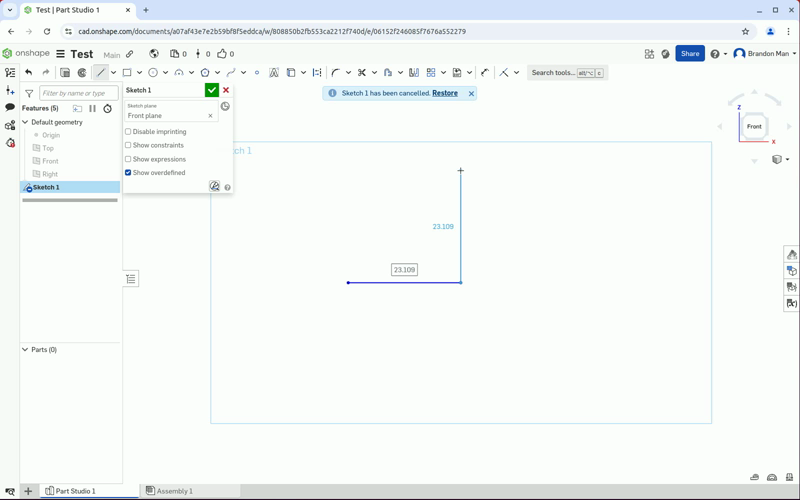
click(460, 170)
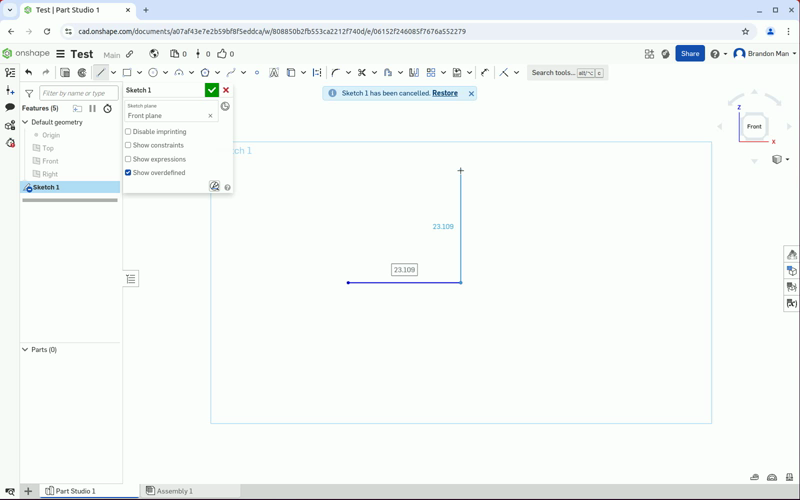
key_up(shift)
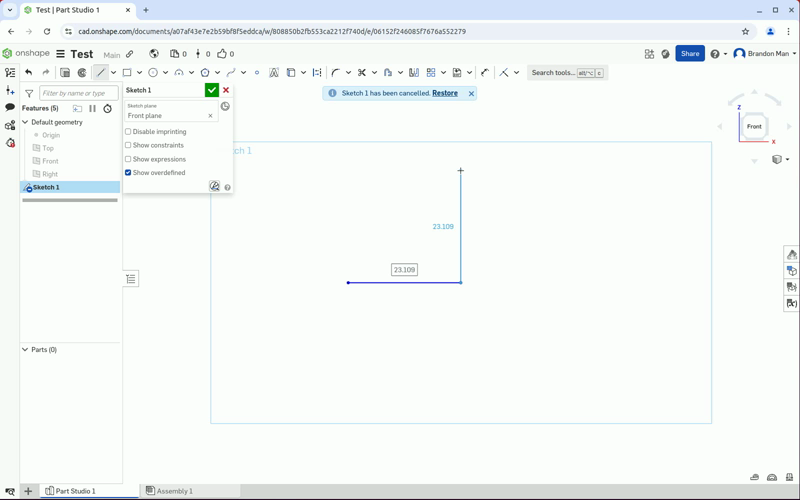
key_down(shift)
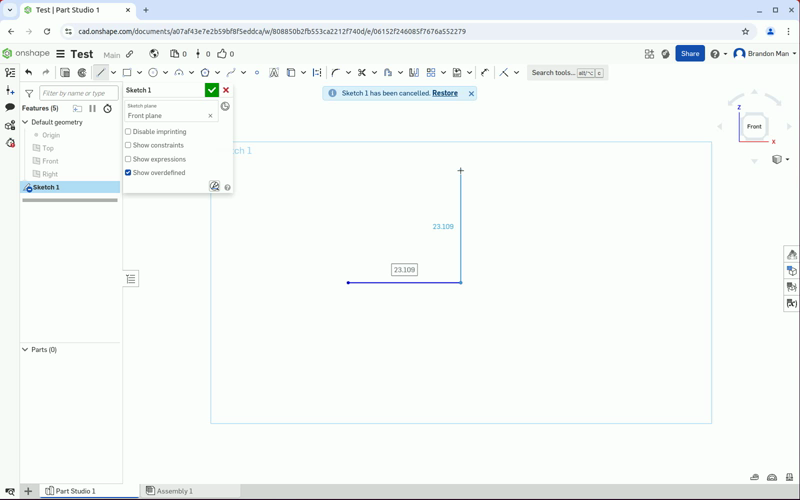
mouse_move(348, 170)
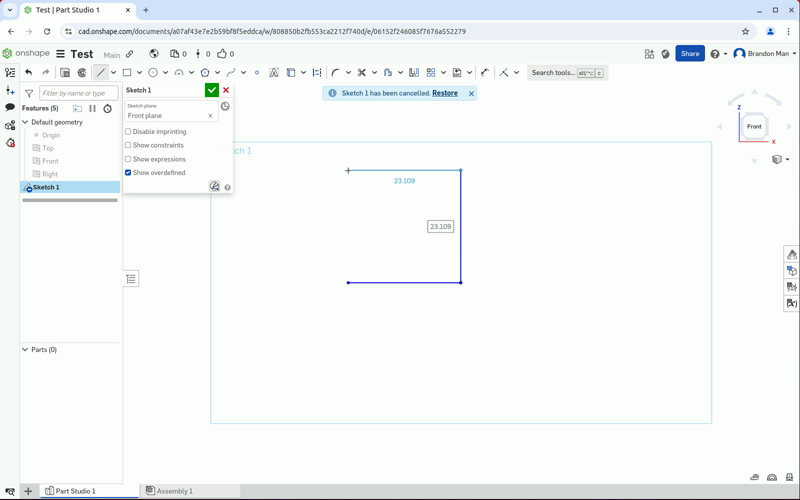
click(348, 170)
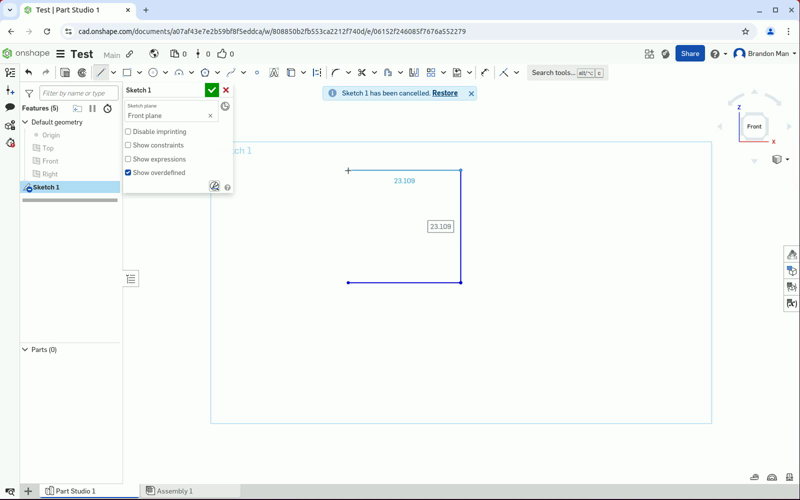
key_up(shift)
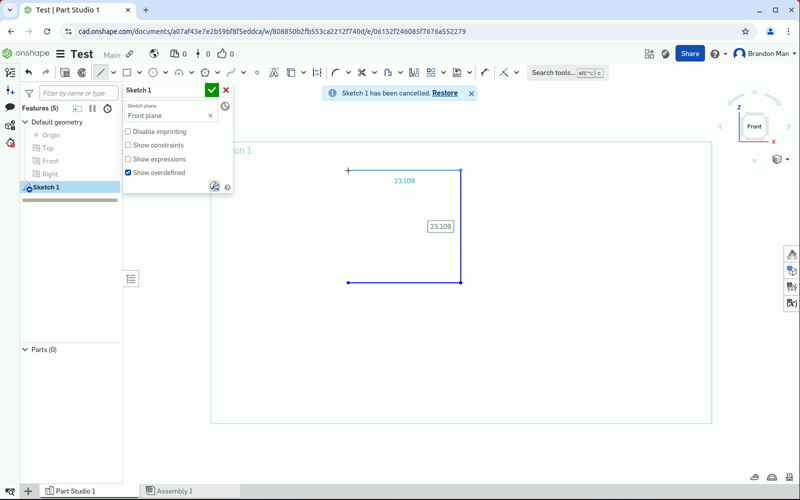
key_down(shift)
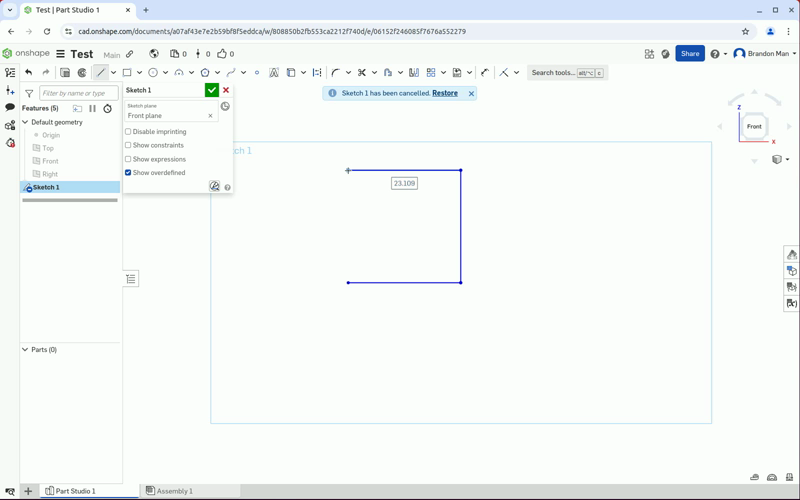
mouse_move(348, 282)
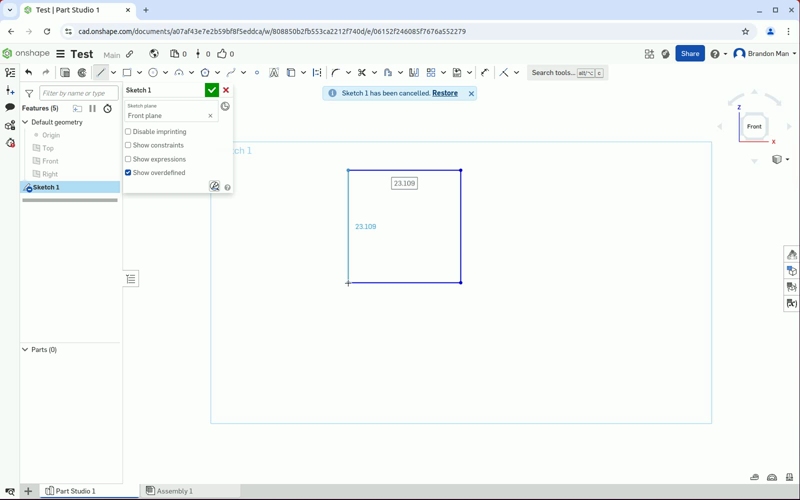
key_up(shift)
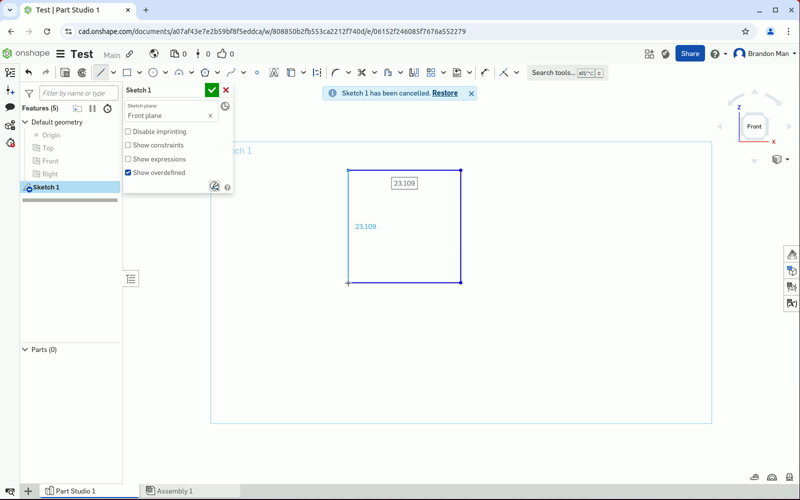
click(348, 282)
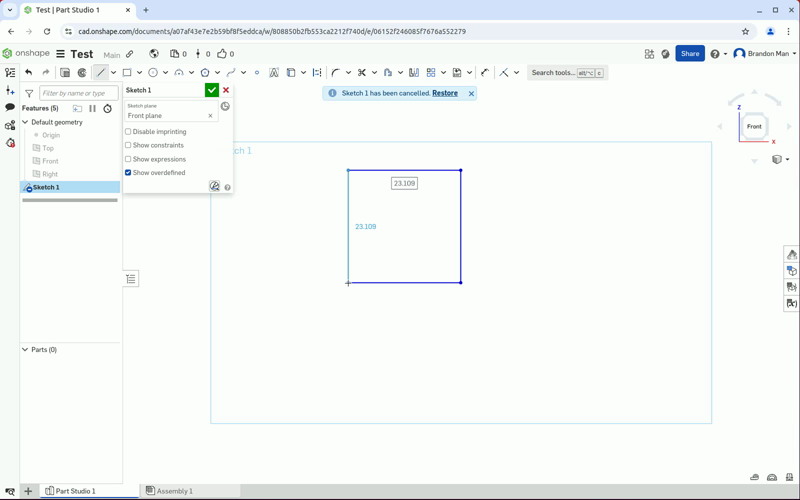
key(esc)
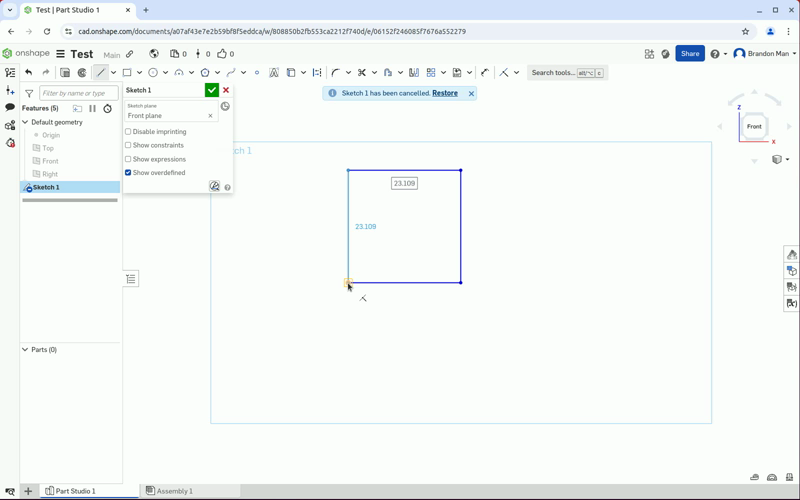
mouse_move(365, 206)
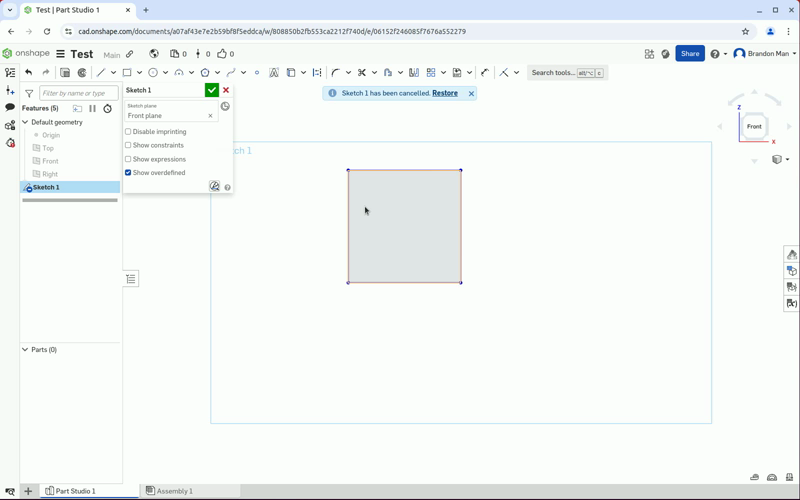
click(365, 206)
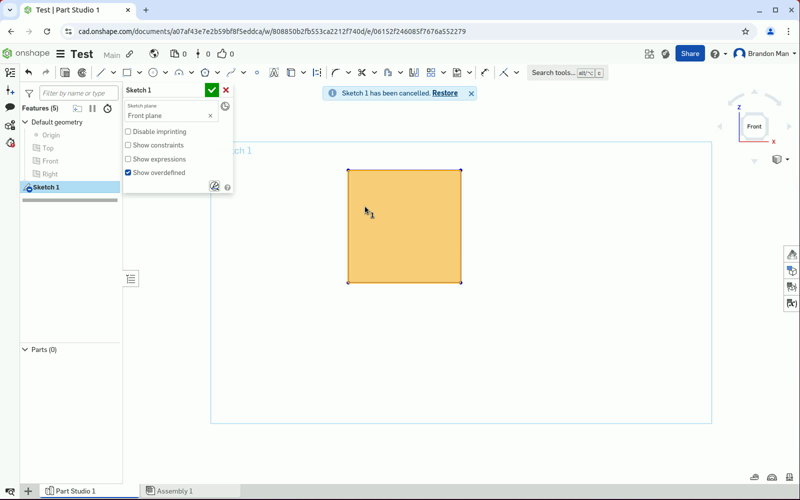
mouse_move(73, 352)
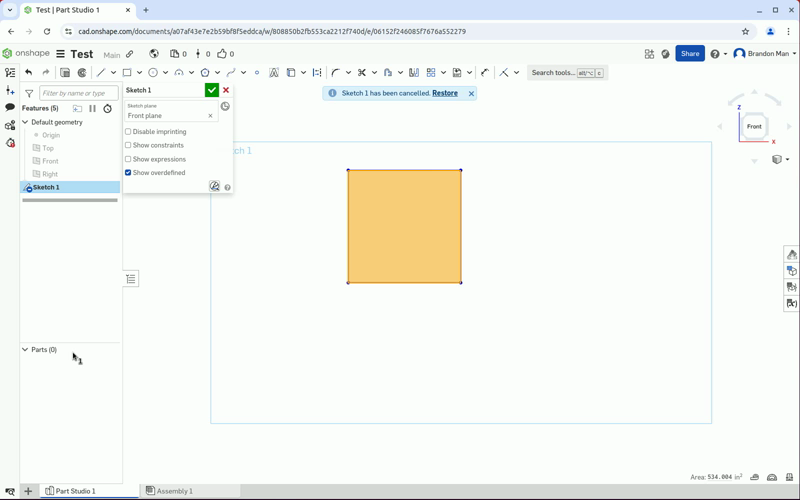
key(shift+y)
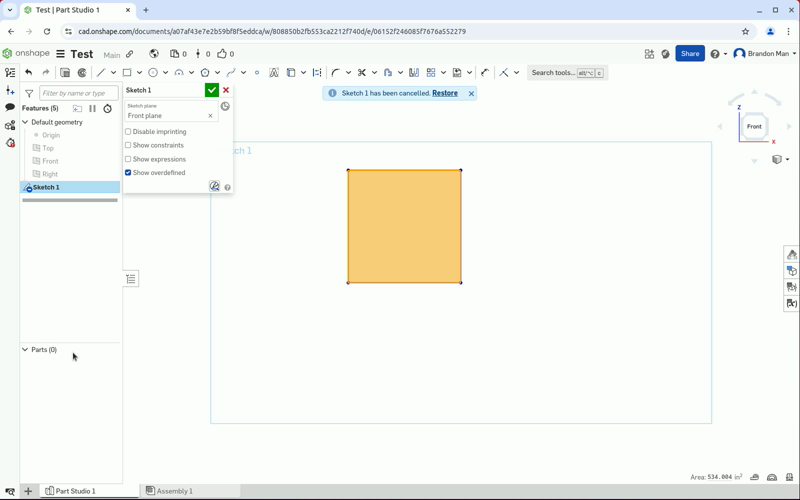
key(shift+e)
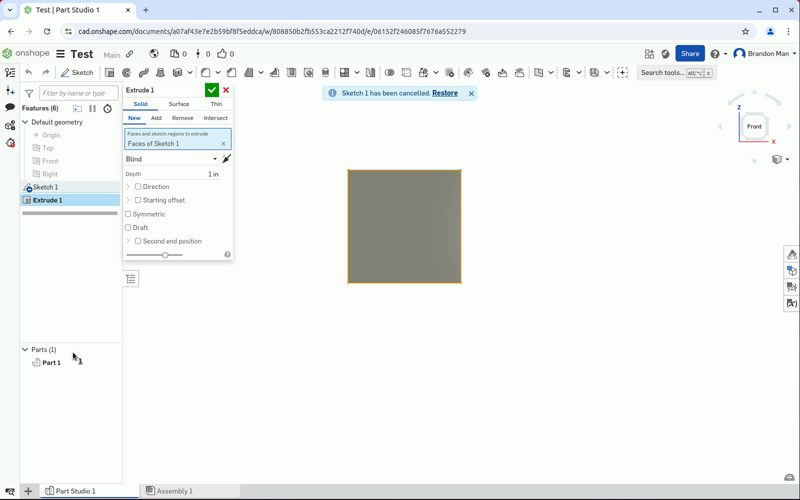
mouse_move(143, 106)
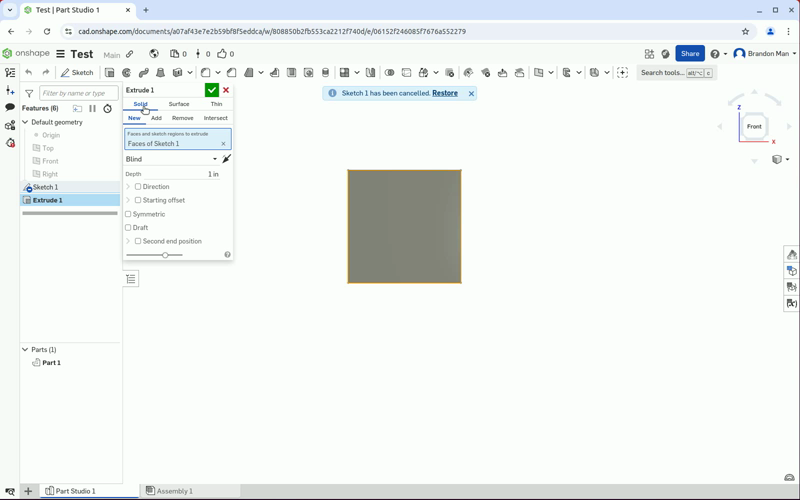
click(143, 106)
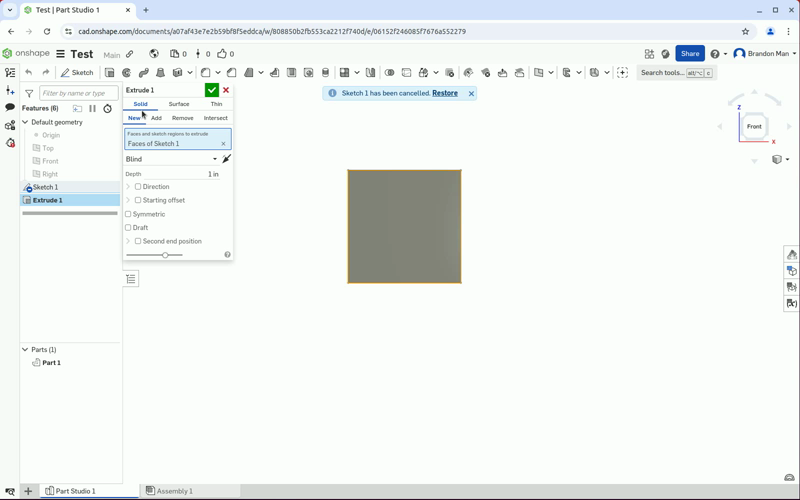
mouse_move(137, 120)
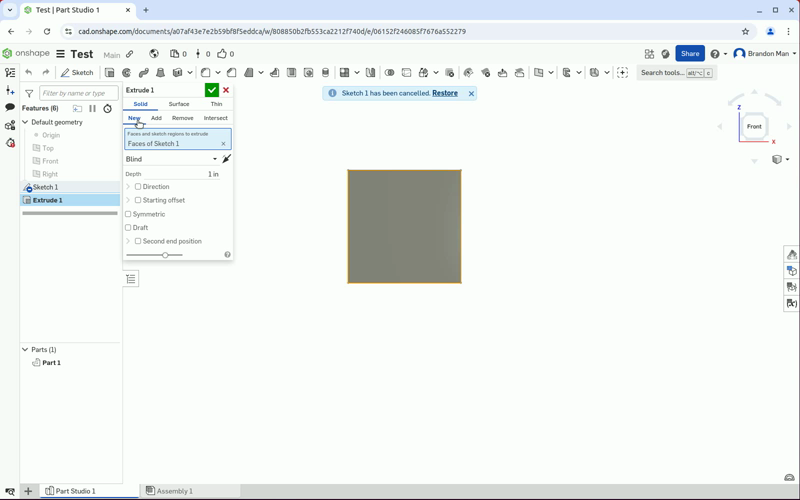
click(137, 120)
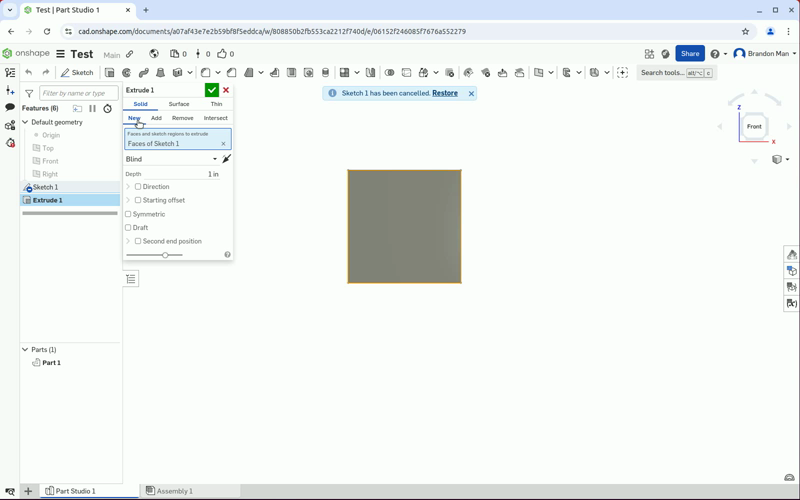
key(tab, 4)
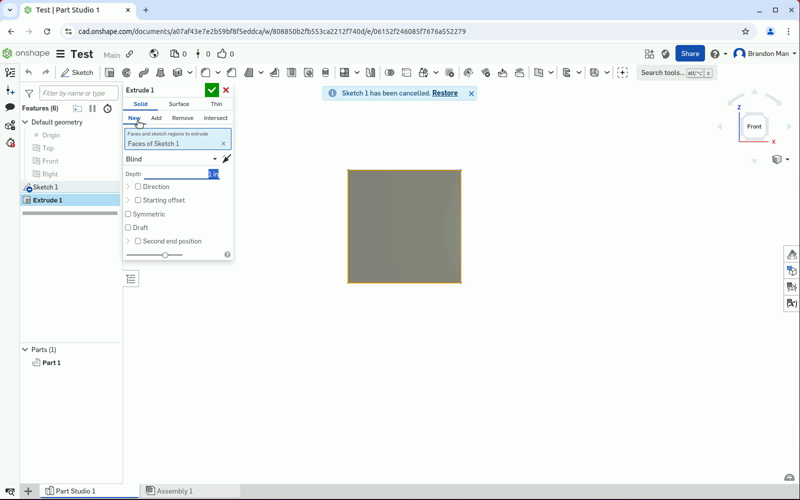
text(11.554)
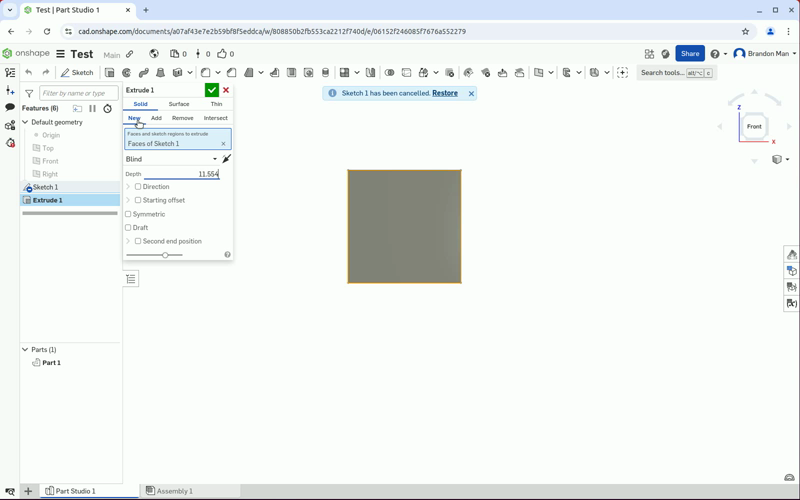
key(enter)
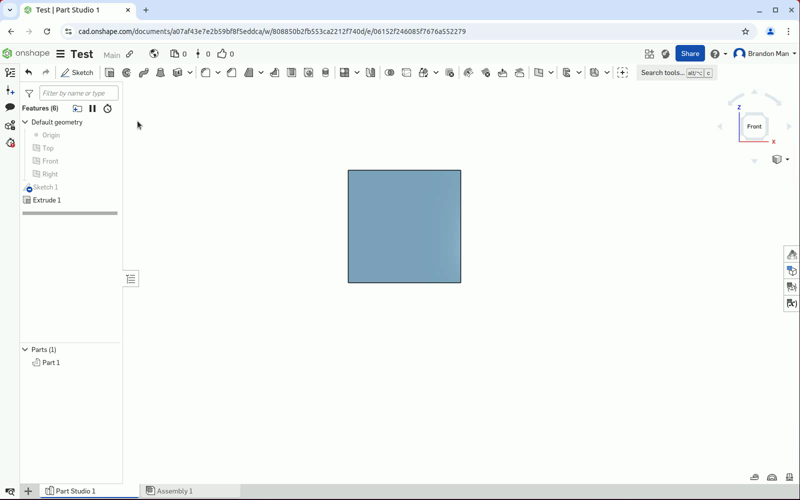
key(shift+h)
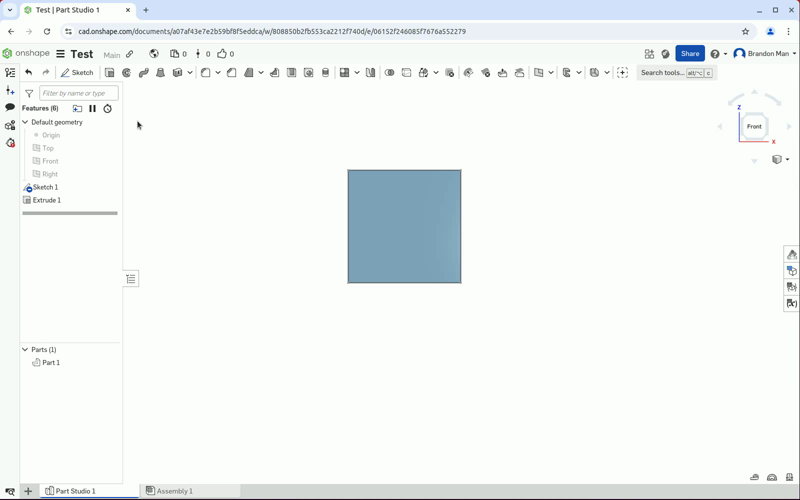
key(shift+h)
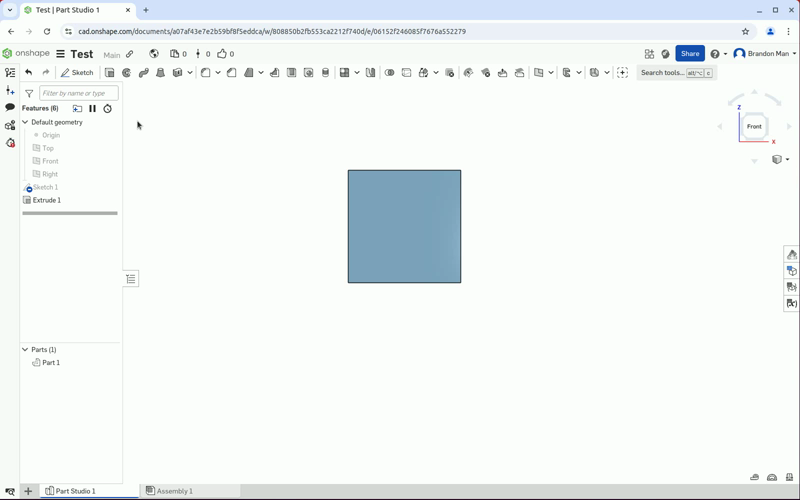
mouse_move(73, 189)
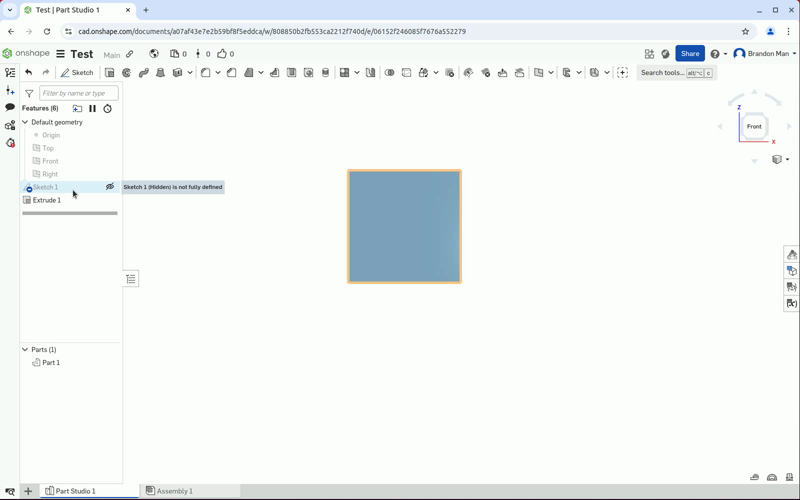
click(73, 189)
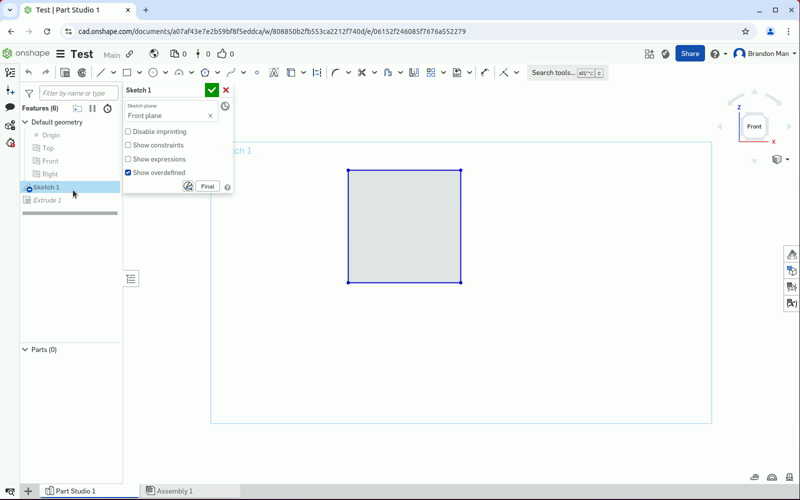
mouse_move(229, 92)
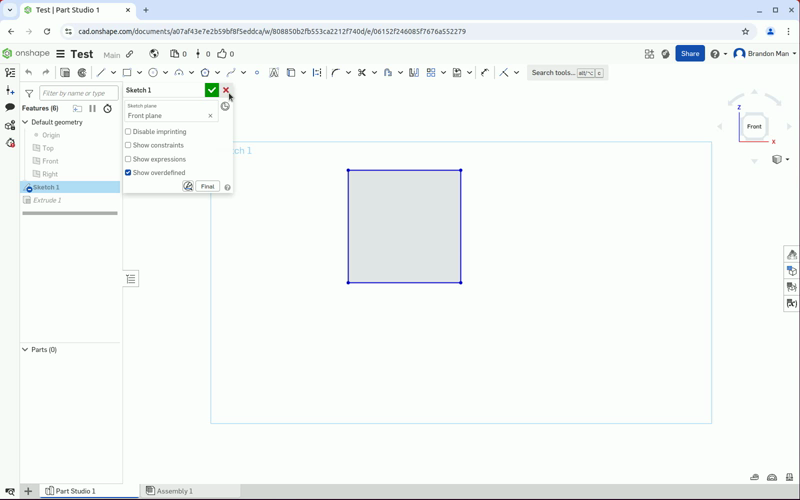
click(229, 92)
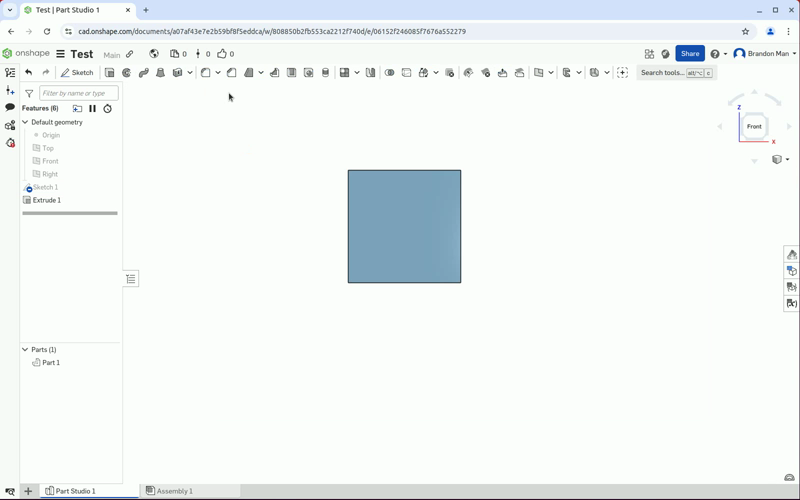
mouse_move(541, 75)
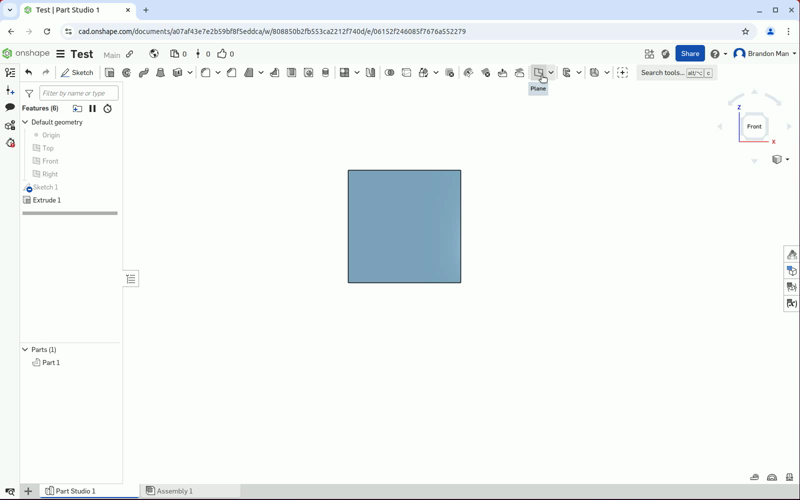
click(541, 75)
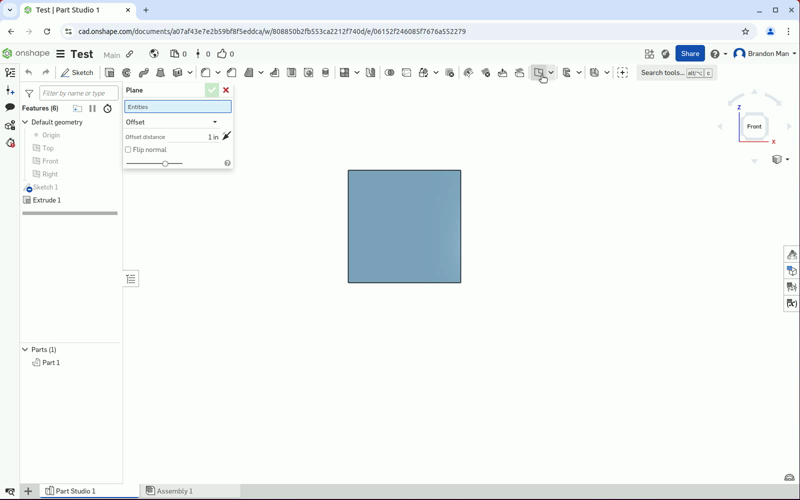
mouse_move(73, 163)
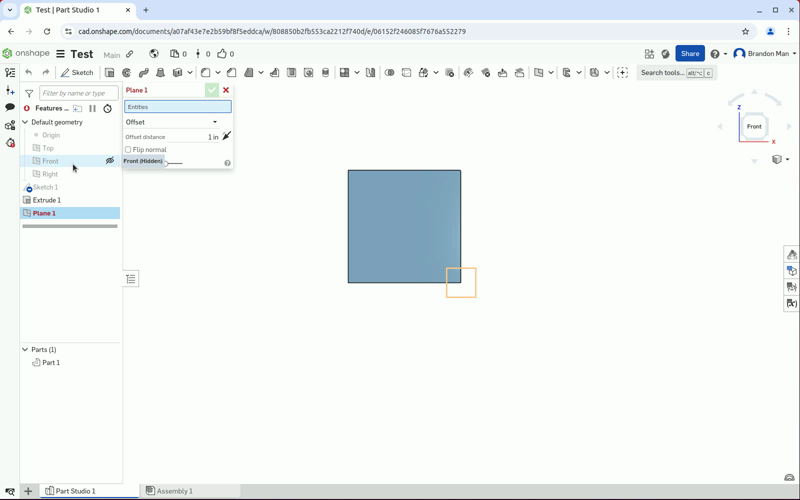
click(73, 163)
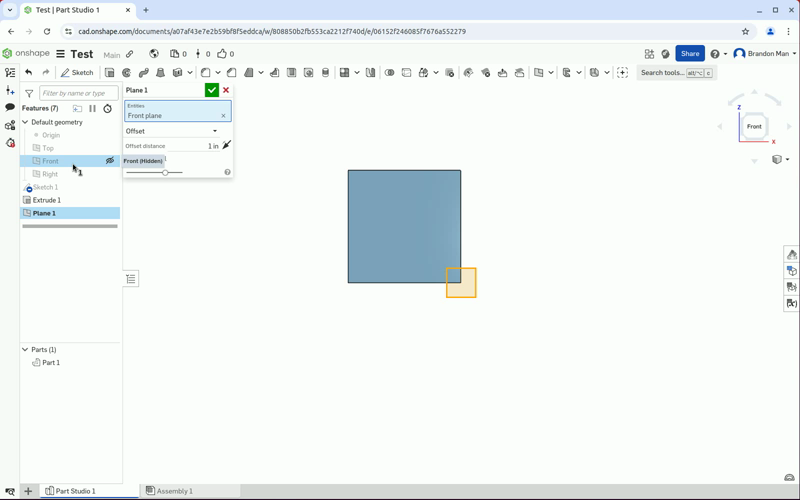
key(tab, 2)
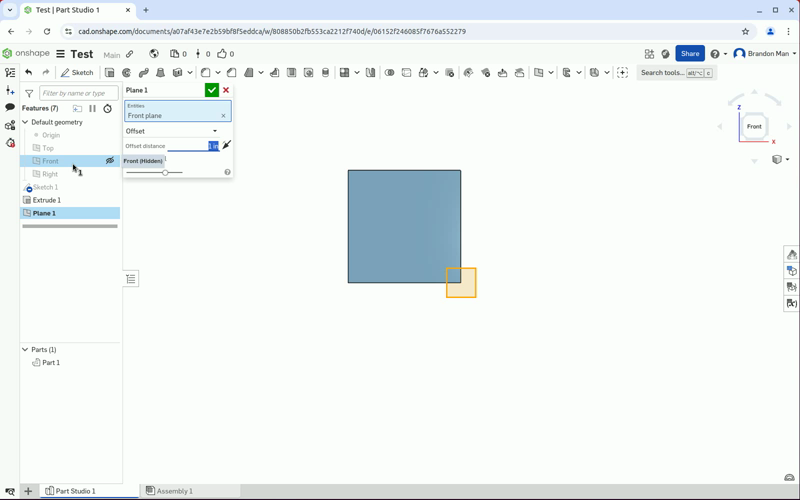
text(11.554)
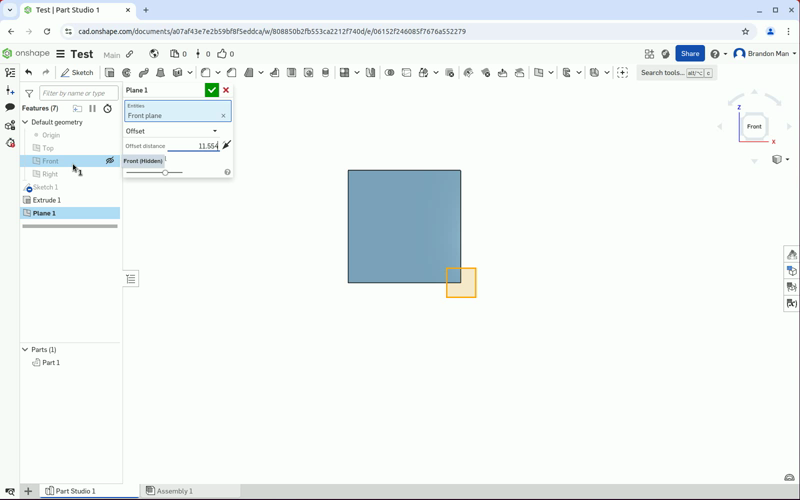
key(enter, 2)
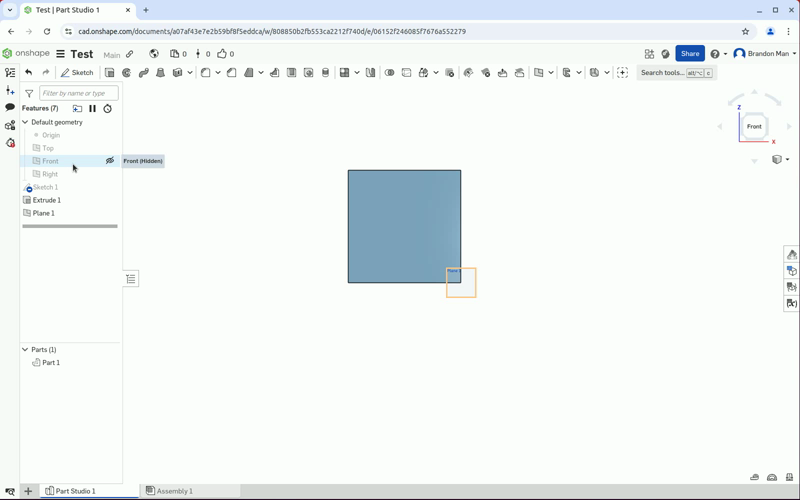
key(shift+s)
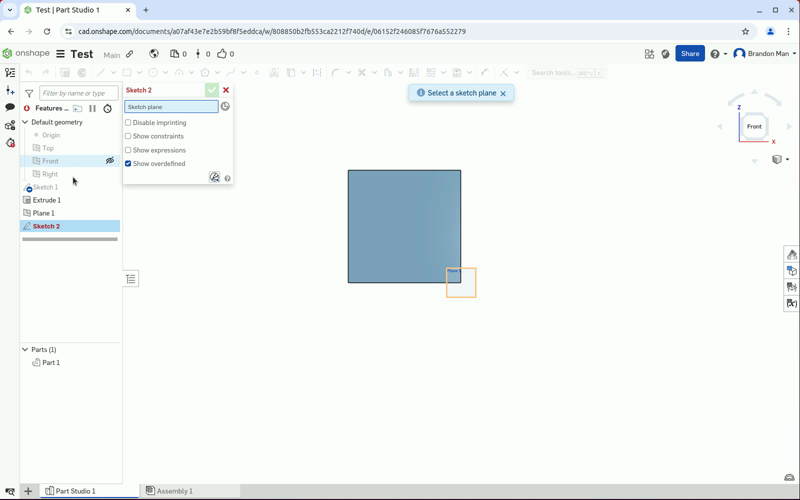
mouse_move(73, 215)
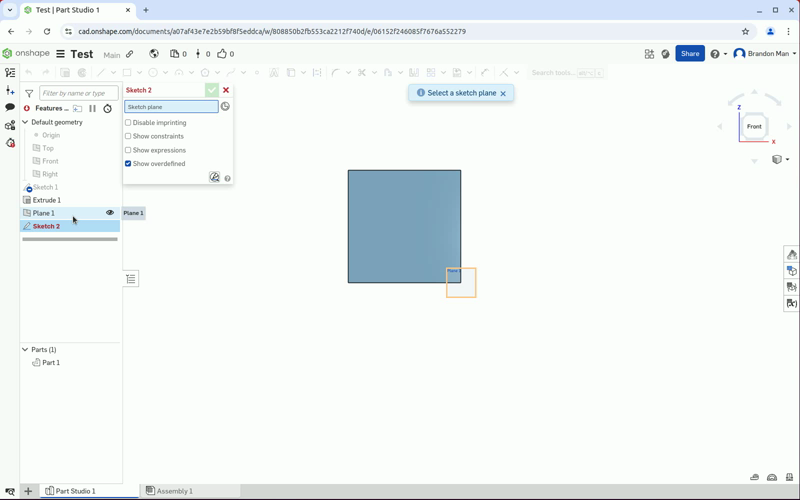
click(73, 215)
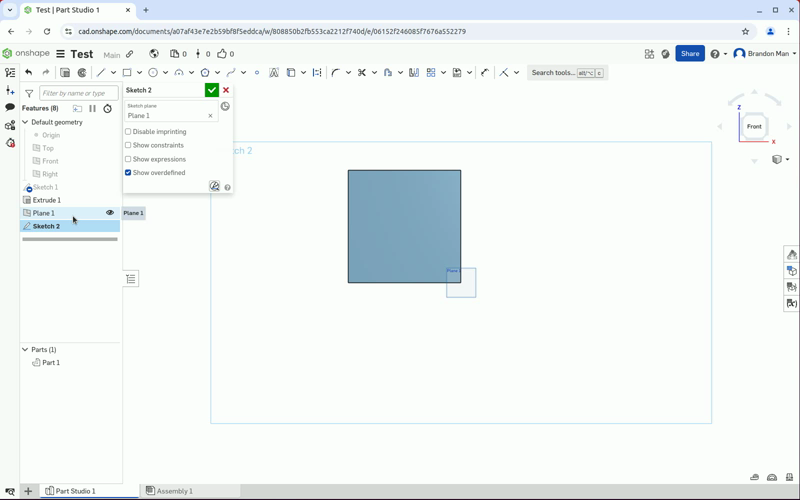
mouse_move(73, 352)
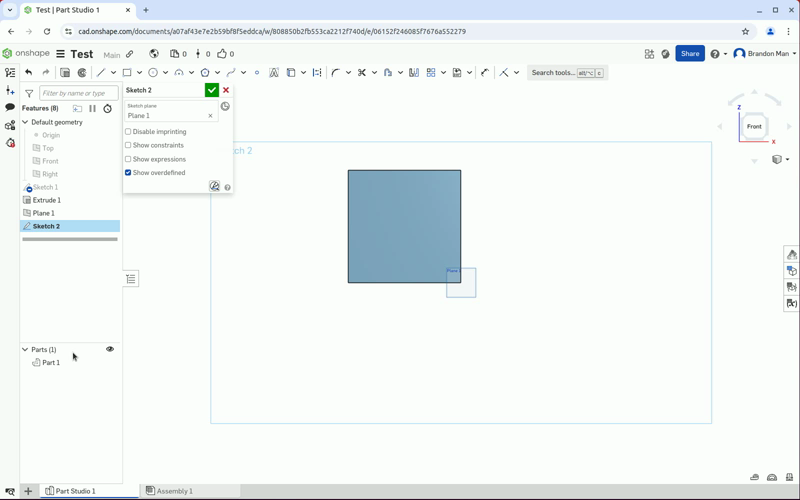
key(y)
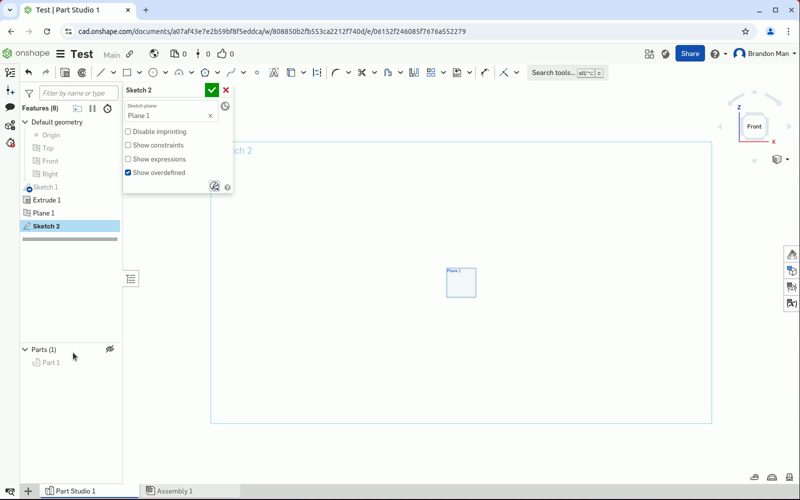
key(l)
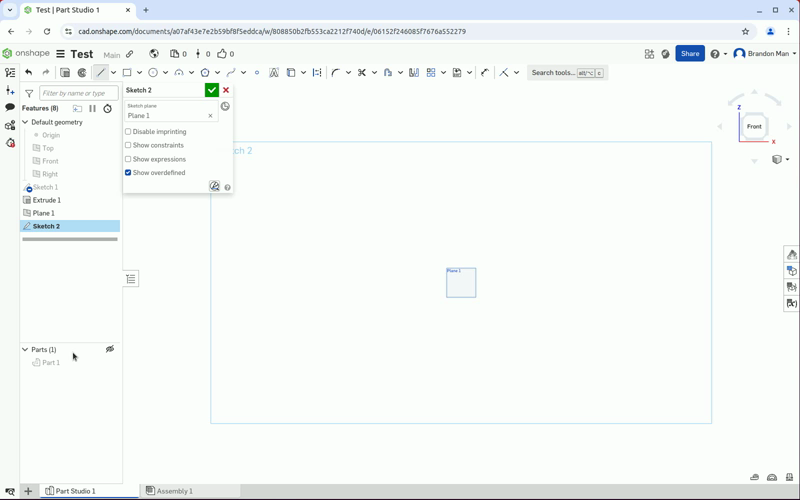
key_down(shift)
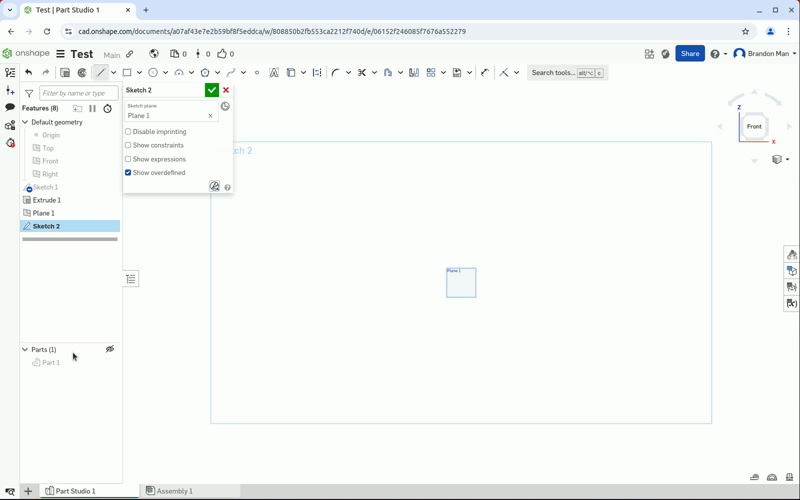
mouse_move(404, 282)
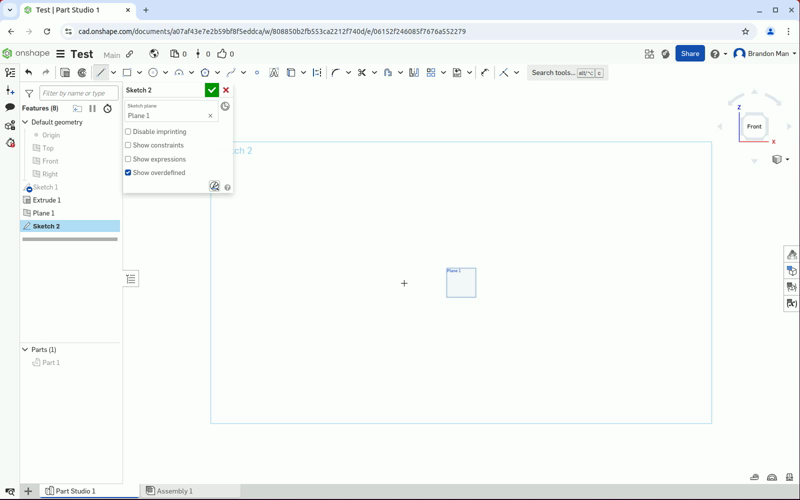
click(404, 282)
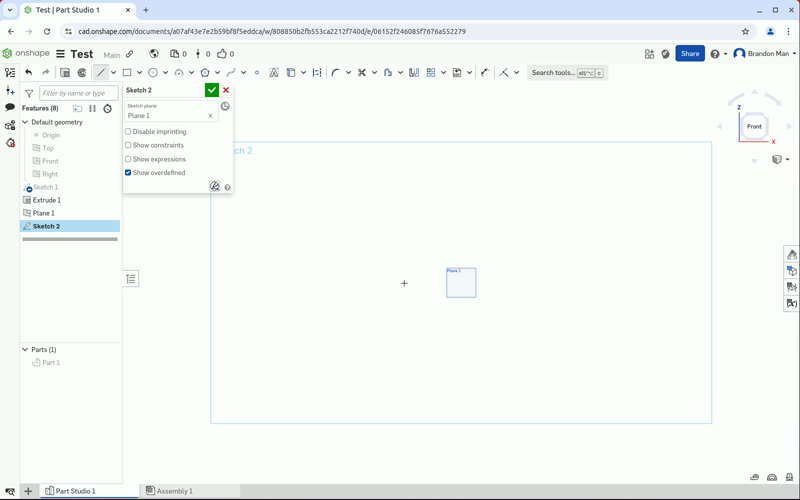
key_up(shift)
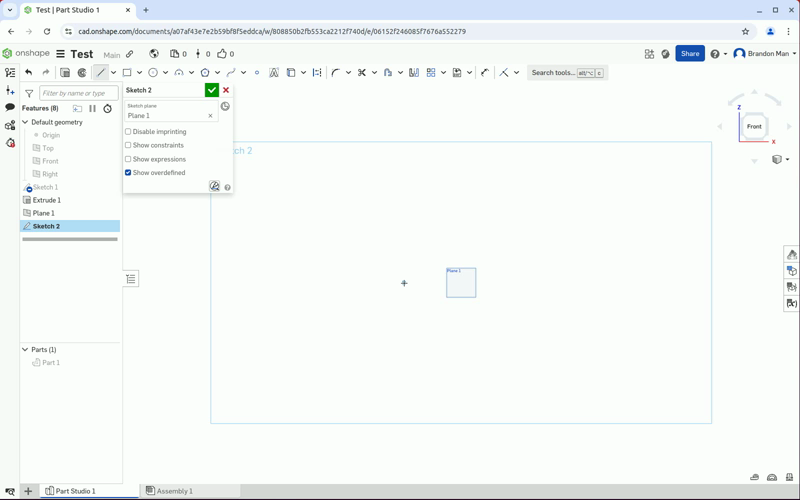
key_down(shift)
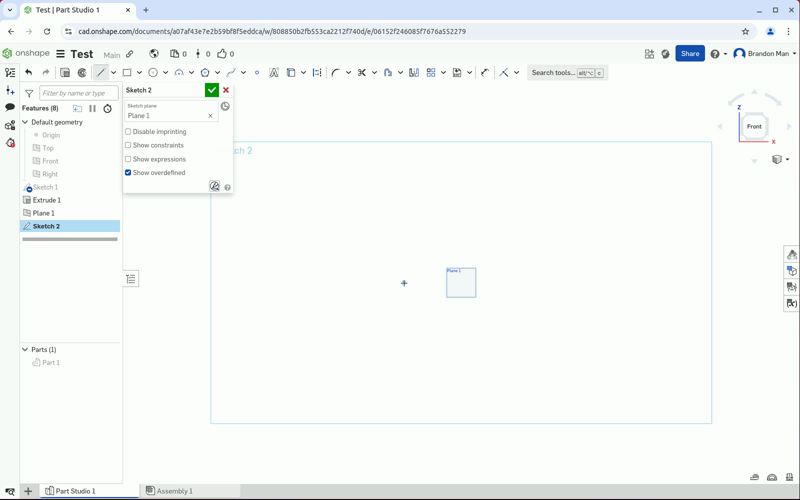
mouse_move(434, 282)
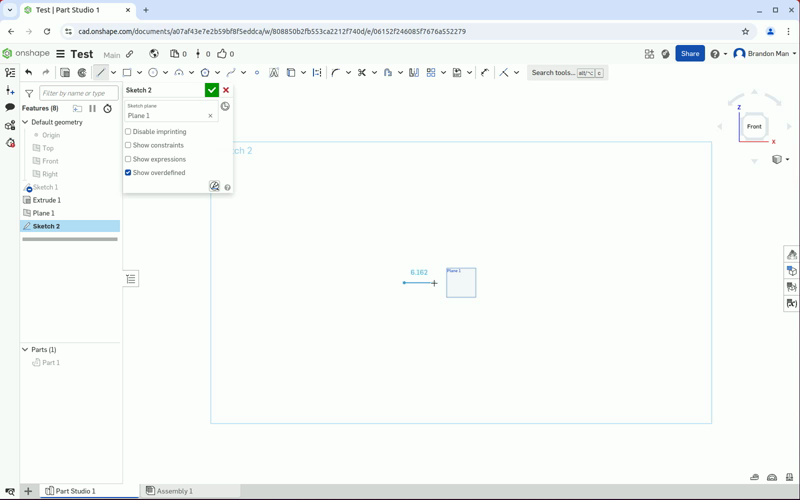
mouse_move(461, 282)
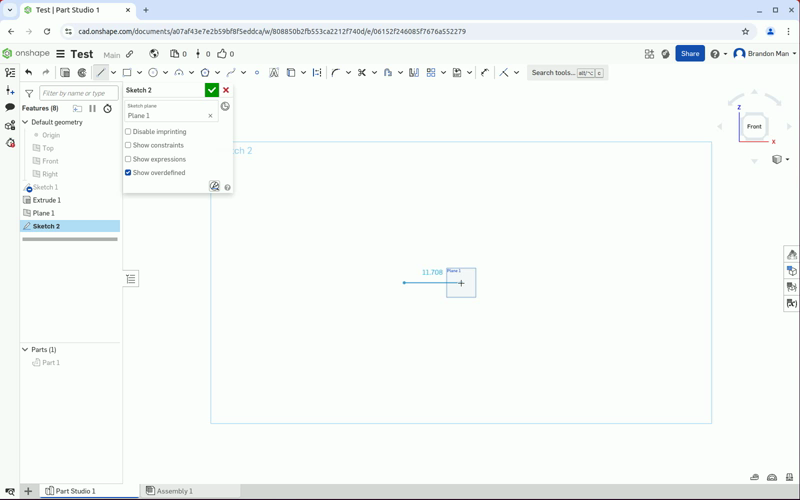
click(461, 282)
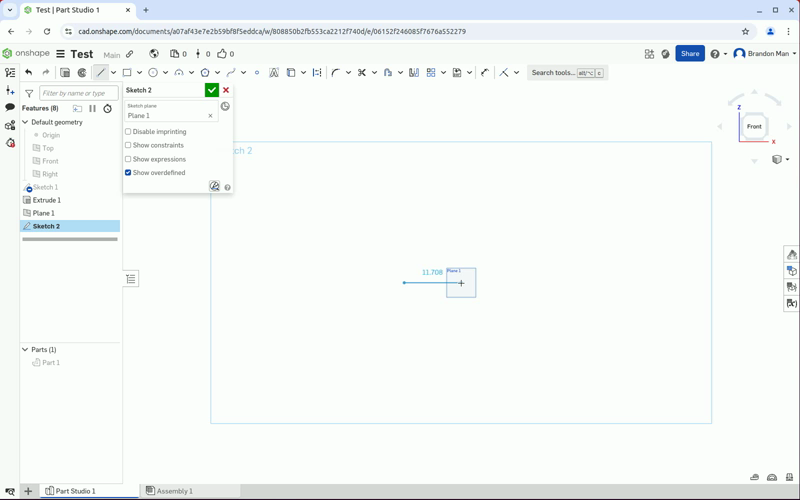
key_up(shift)
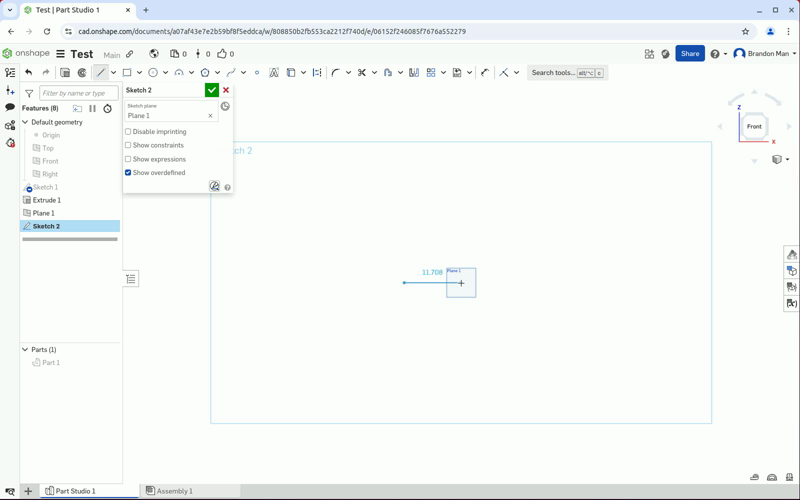
key_down(shift)
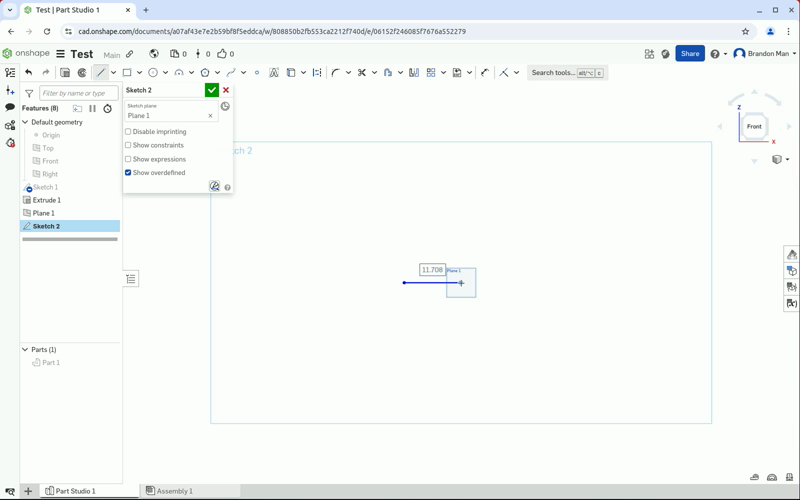
mouse_move(491, 282)
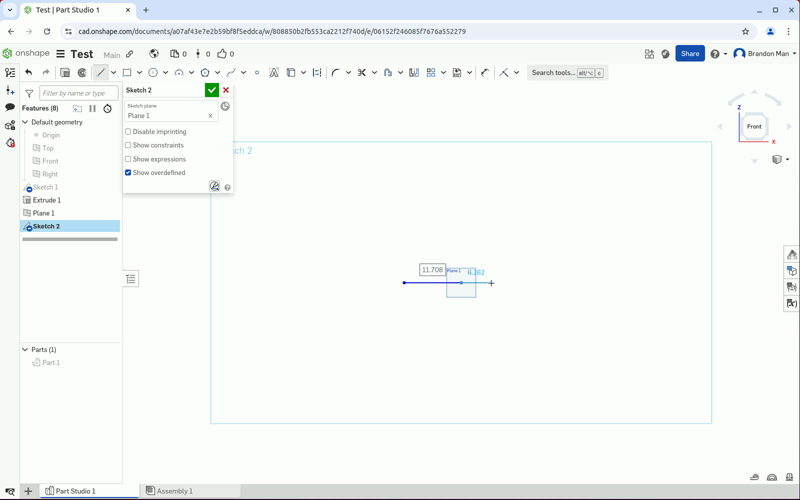
mouse_move(461, 226)
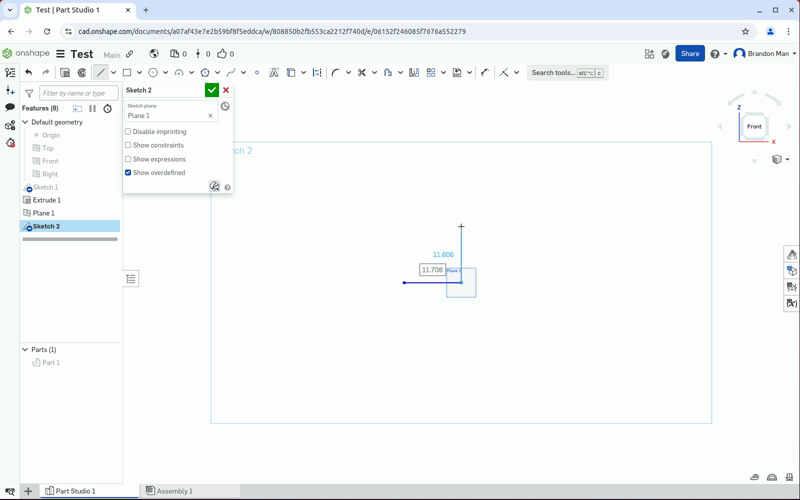
click(461, 226)
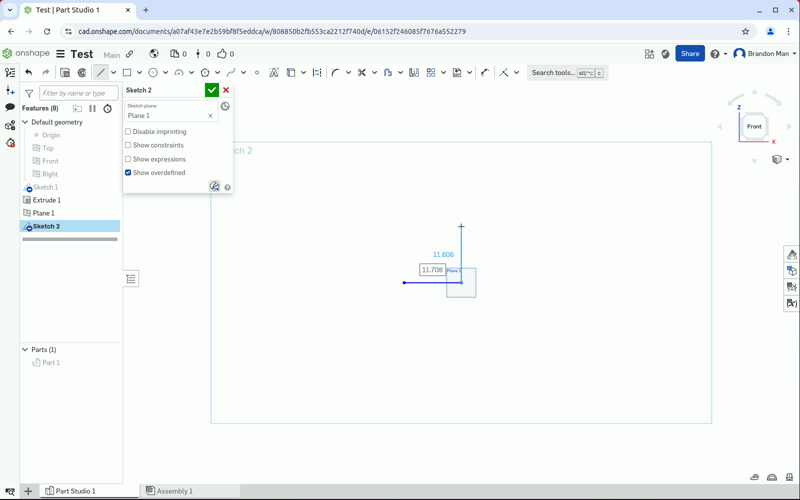
key_up(shift)
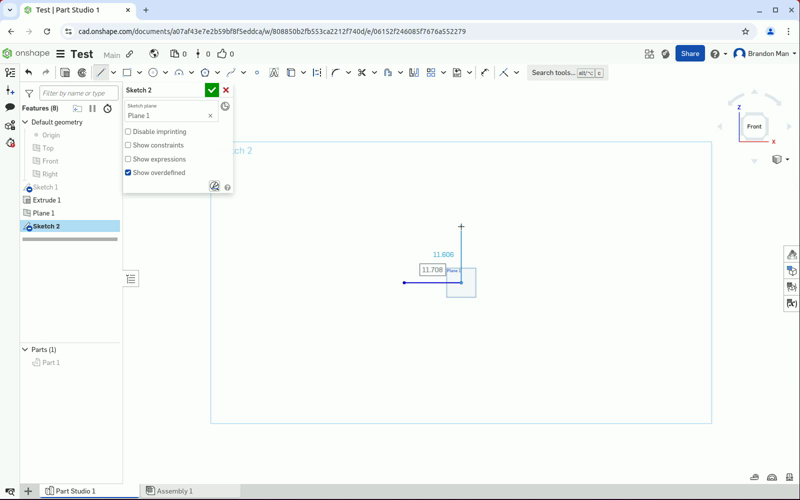
key_down(shift)
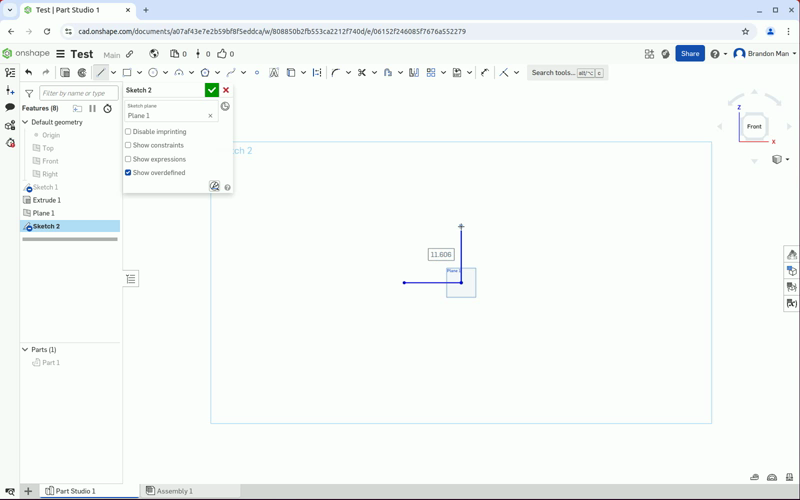
mouse_move(491, 226)
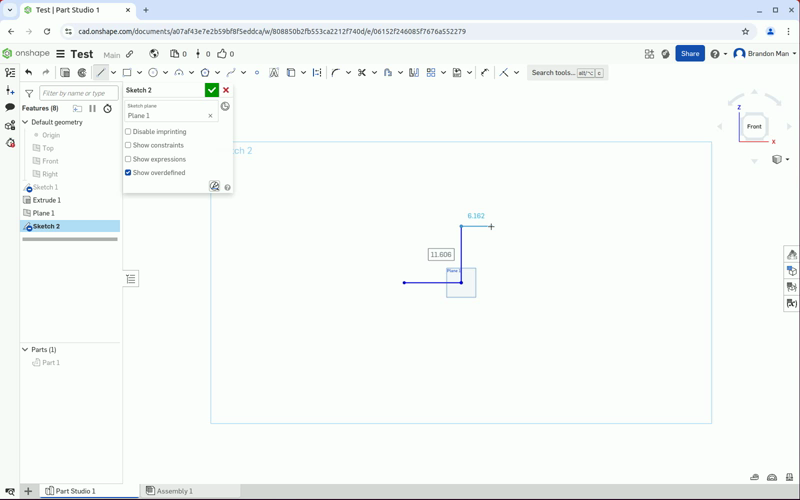
mouse_move(404, 226)
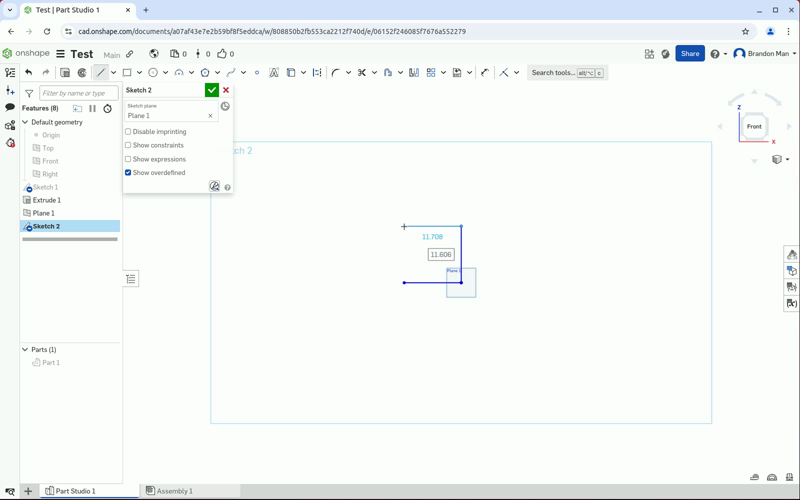
click(404, 226)
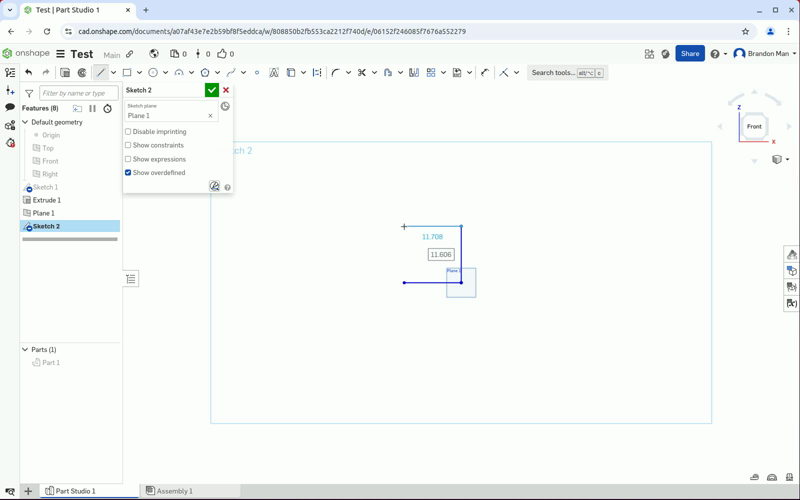
key_up(shift)
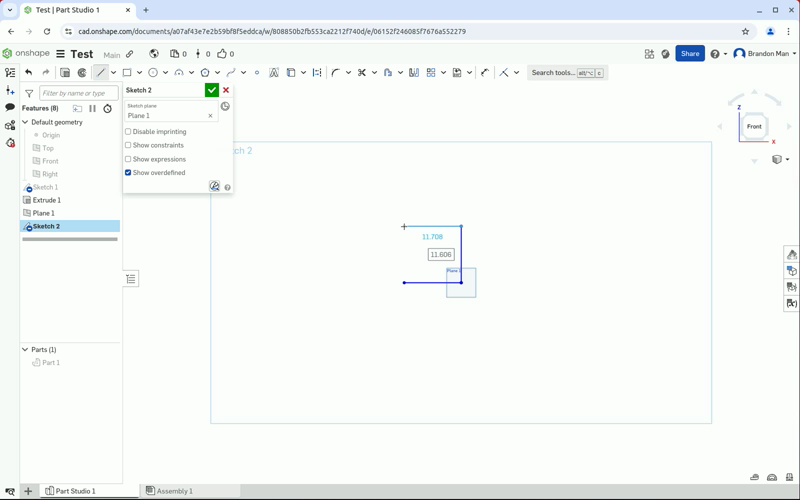
mouse_move(434, 226)
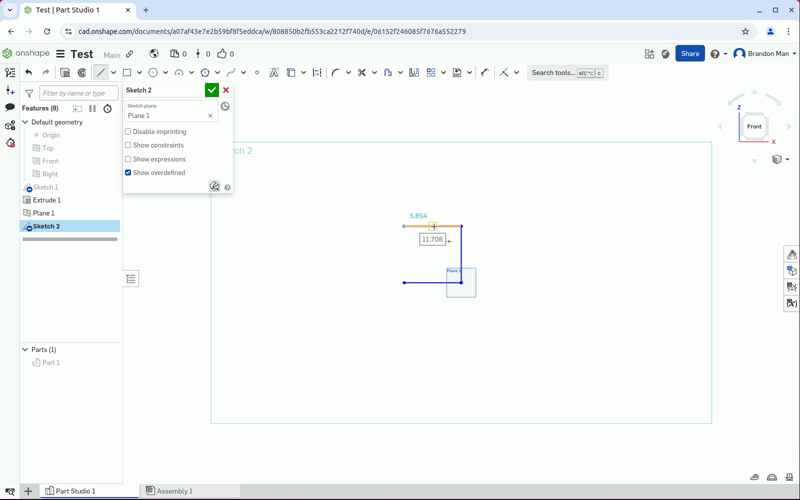
key_down(shift)
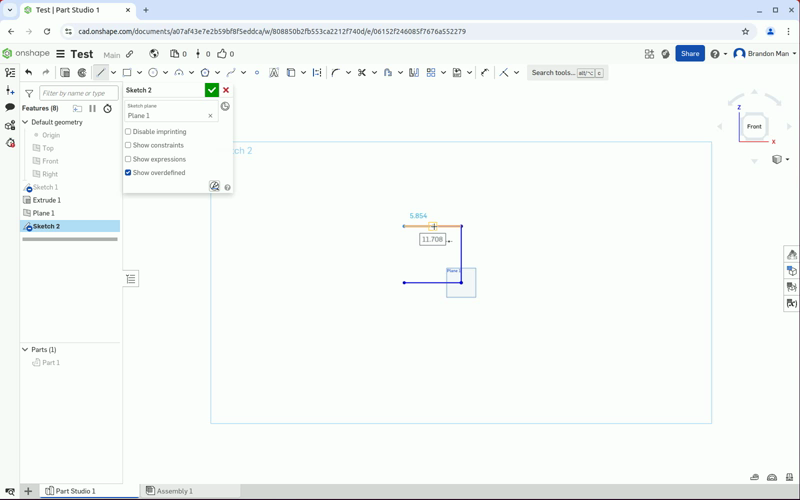
mouse_move(404, 282)
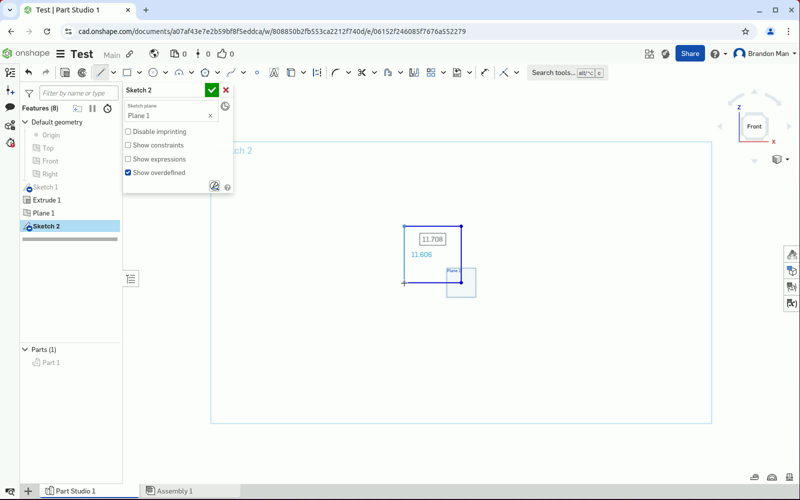
key_up(shift)
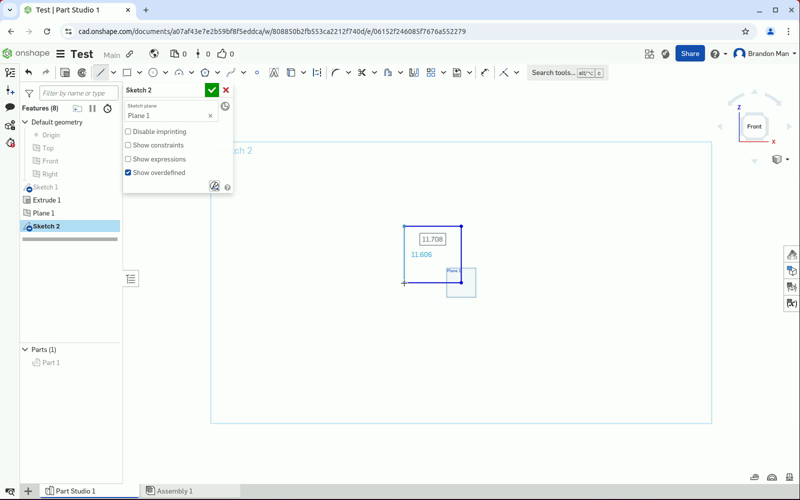
click(404, 282)
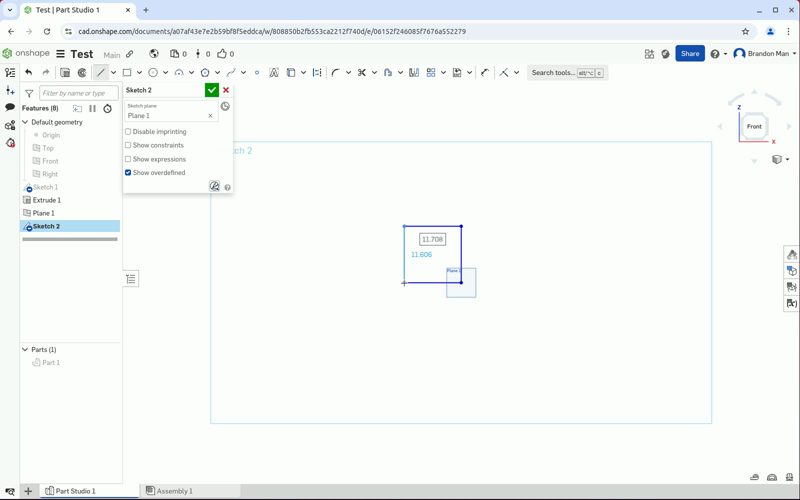
key(esc)
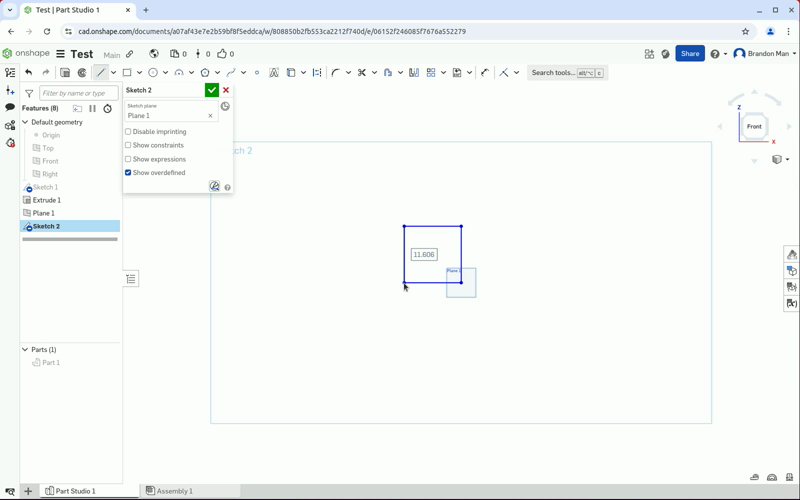
mouse_move(423, 259)
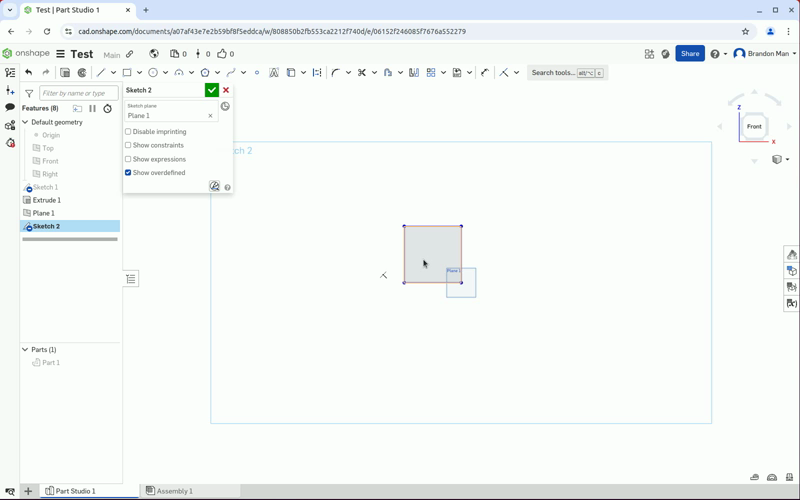
click(423, 259)
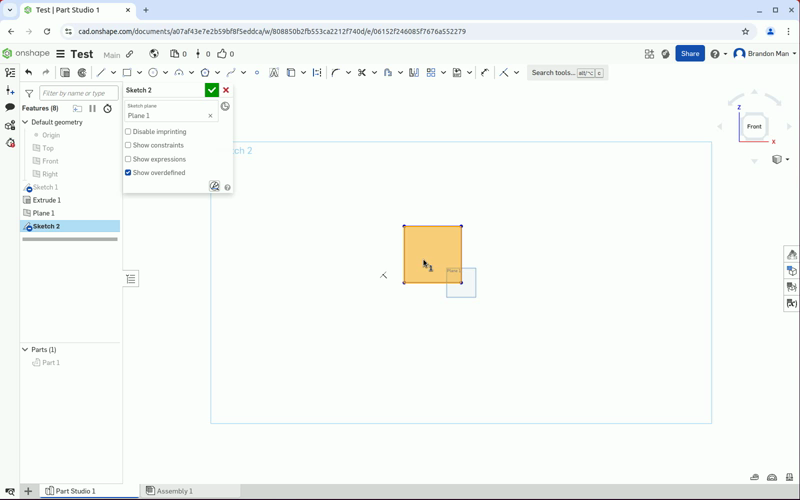
mouse_move(73, 352)
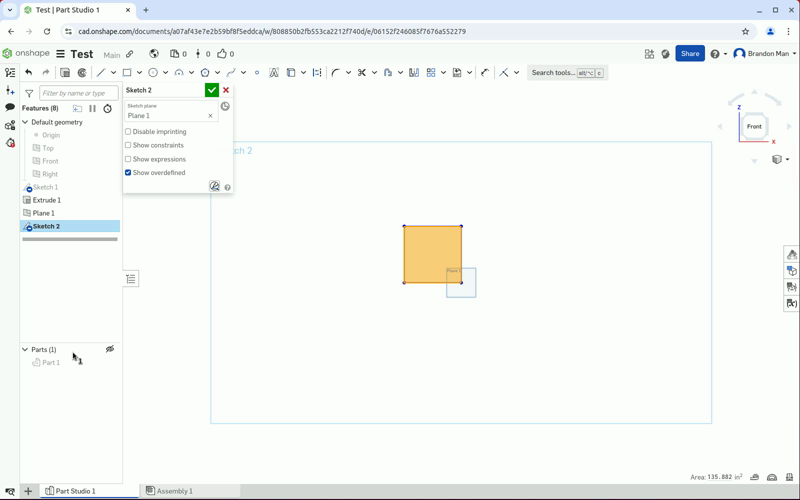
key(shift+y)
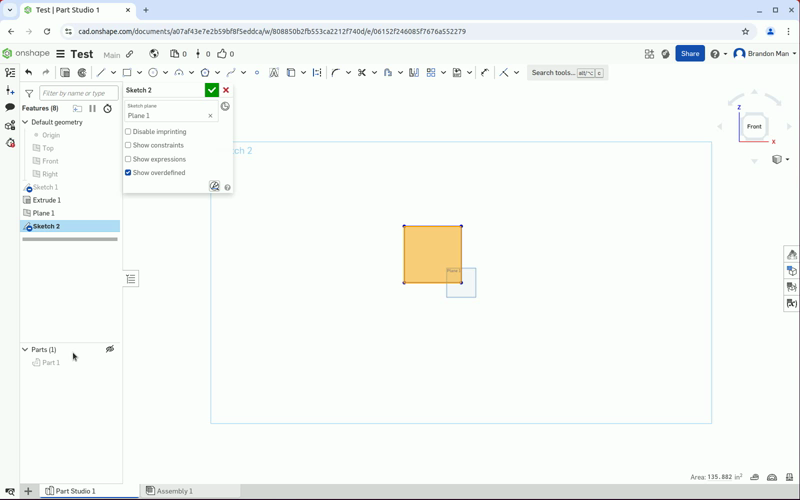
key(shift+e)
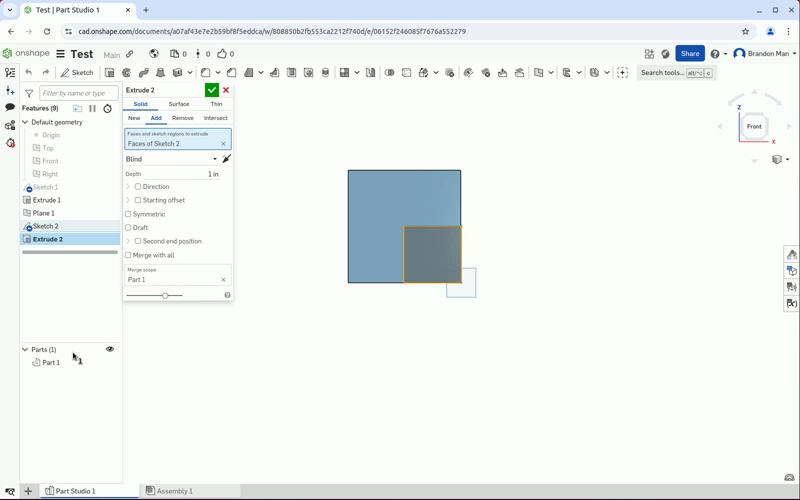
mouse_move(143, 106)
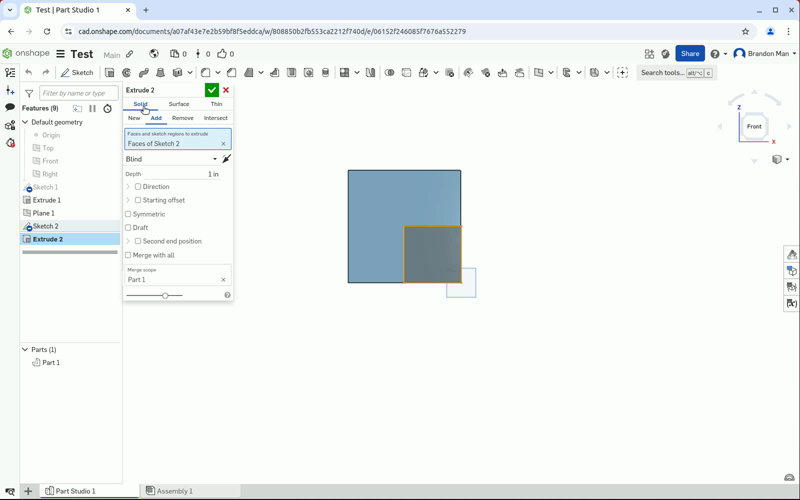
click(143, 106)
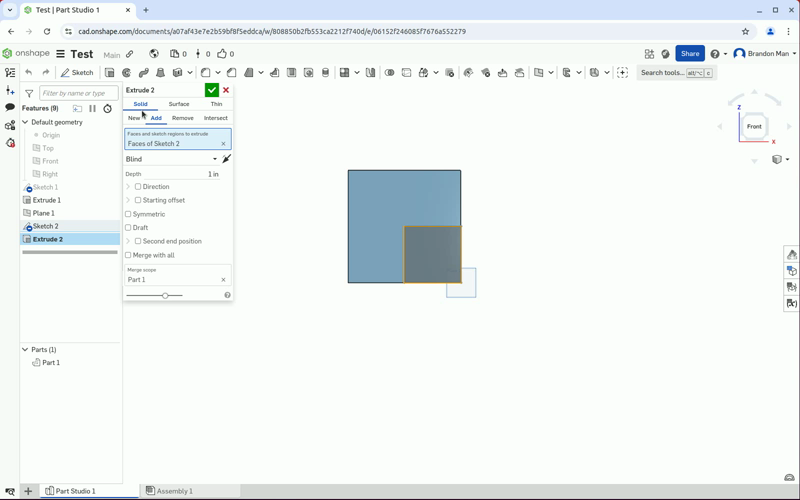
mouse_move(137, 120)
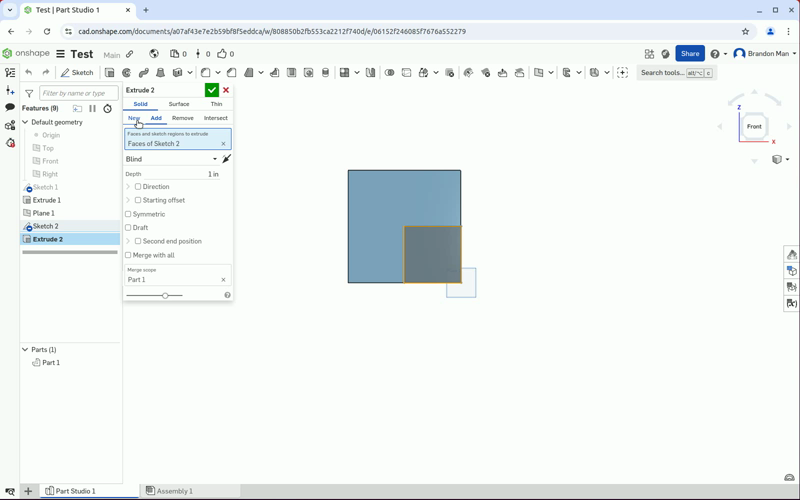
click(137, 120)
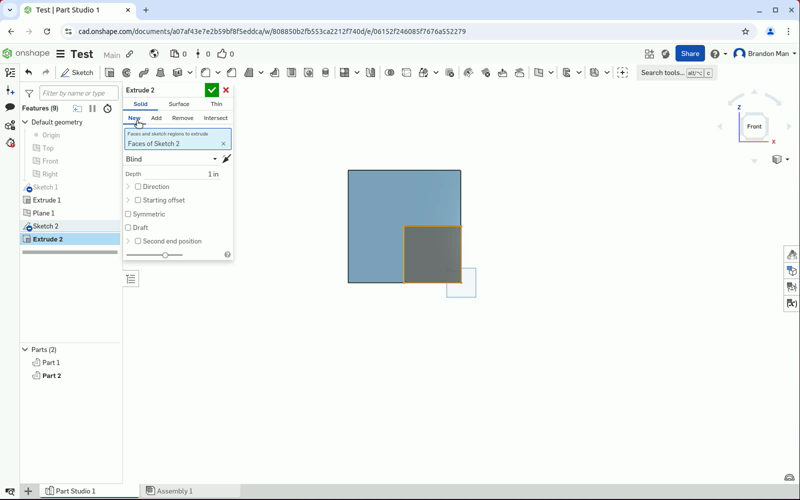
key(tab, 4)
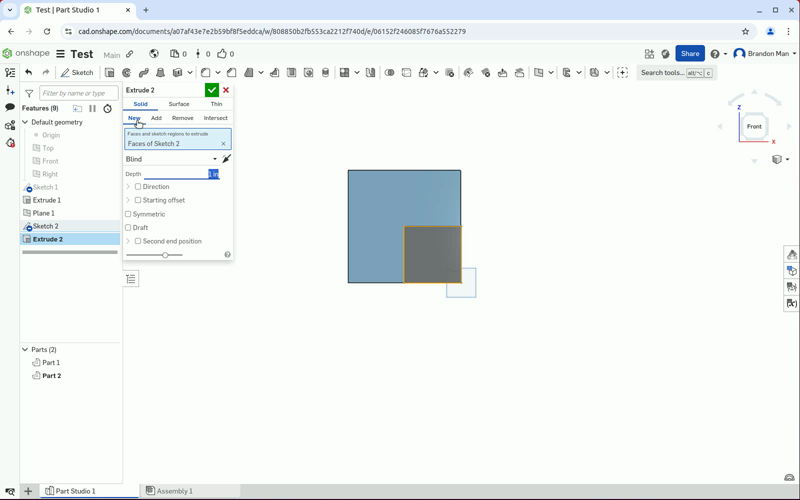
text(11.554)
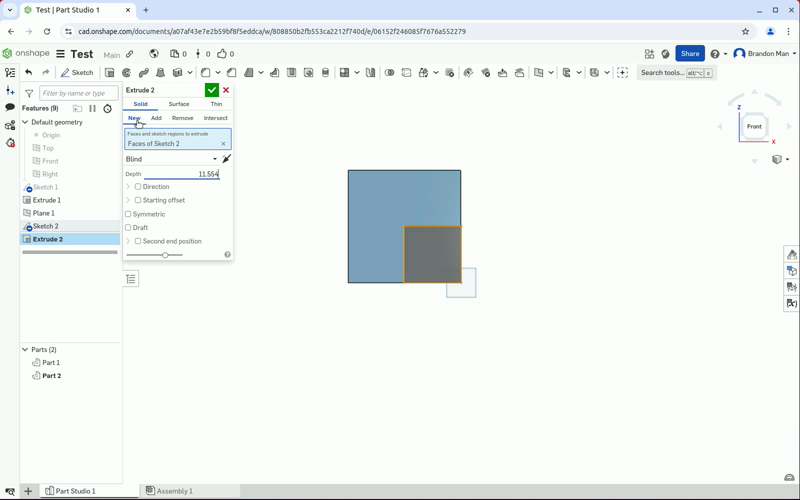
key(enter)
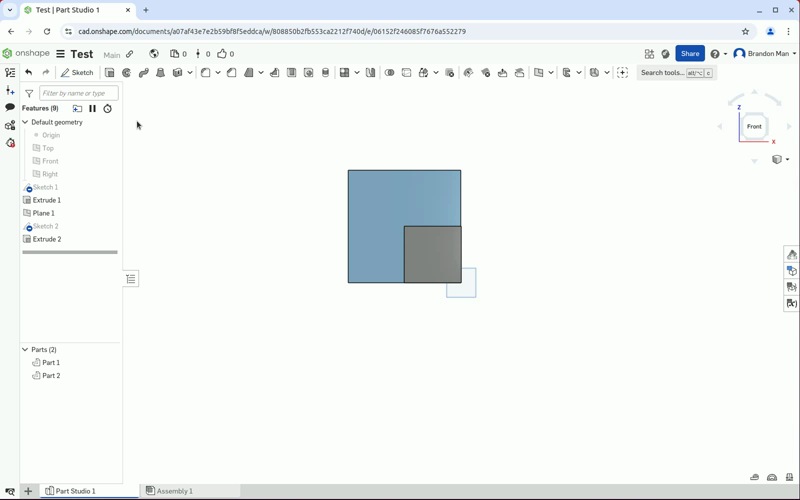
key(shift+h)
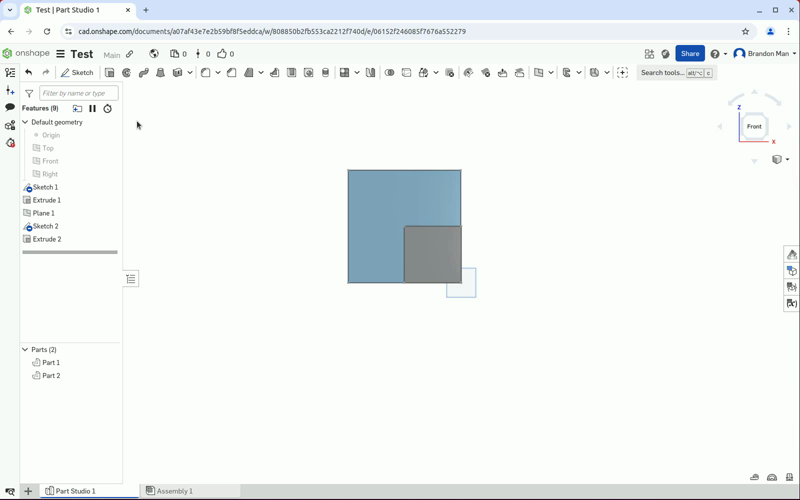
key(shift+h)
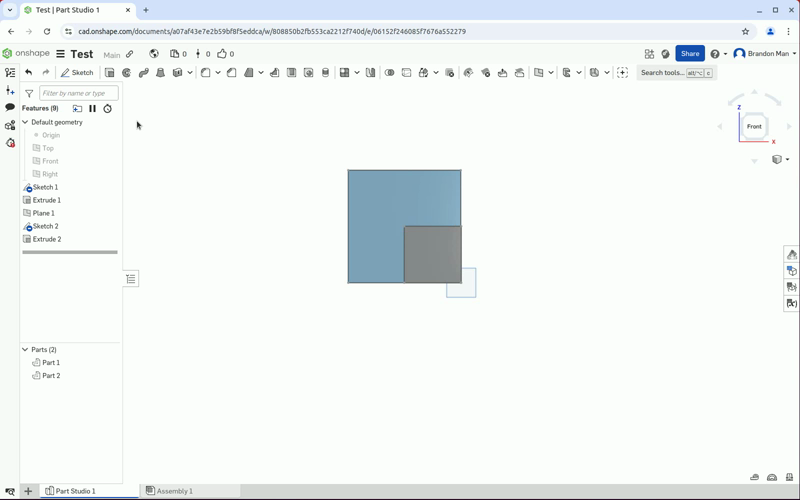
key(shift+7)
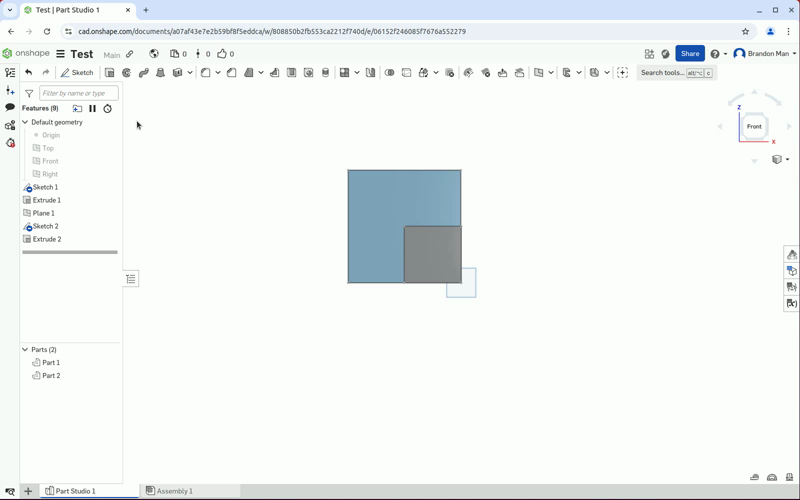
key(left, 2)
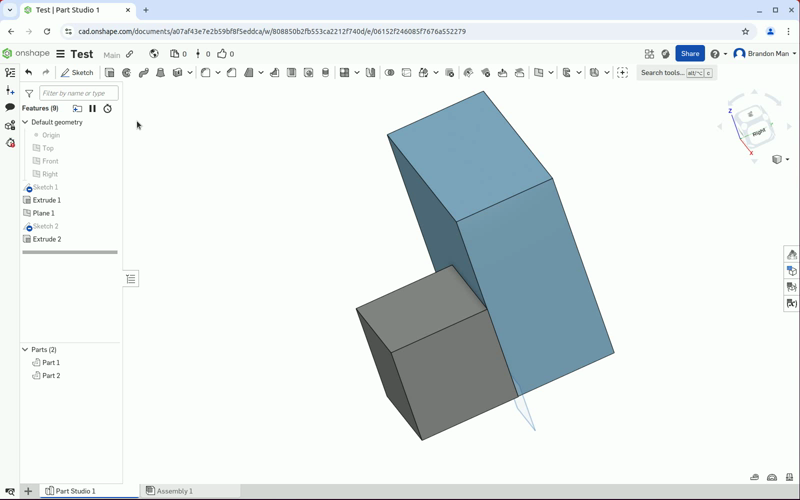
key(down, 2)
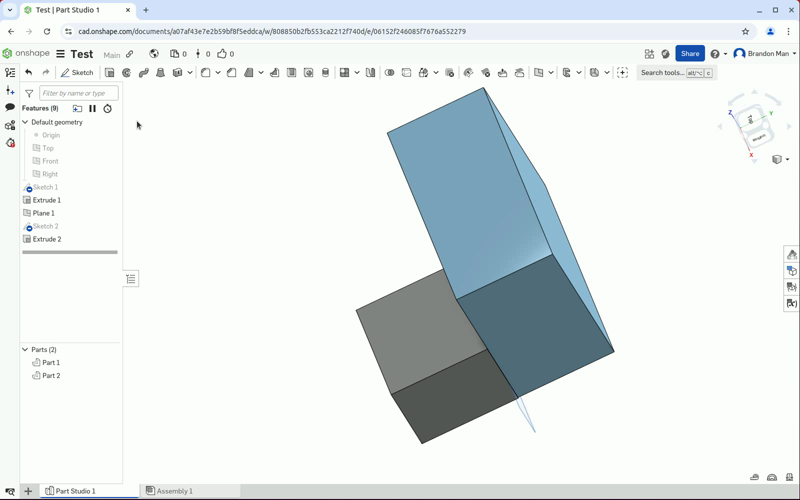
key(up, 2)
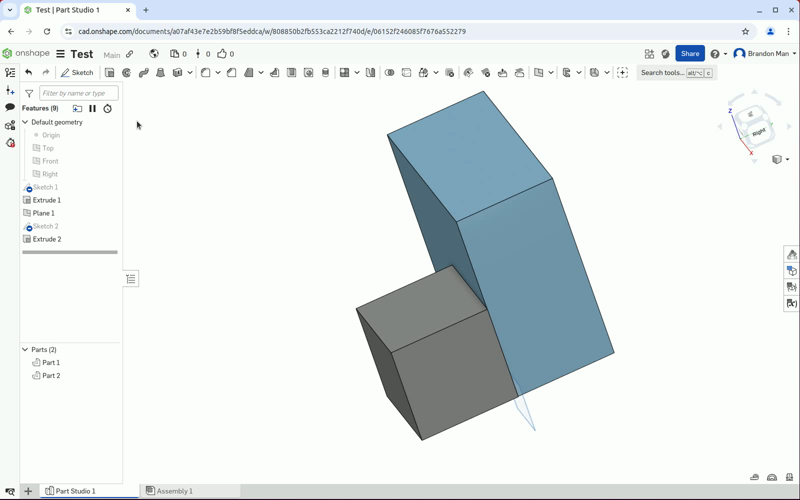
key(right, 2)
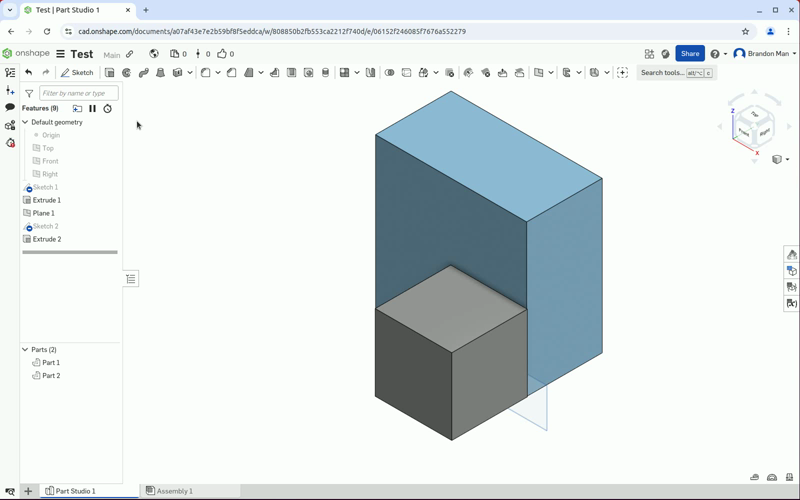
mouse_move(73, 189)
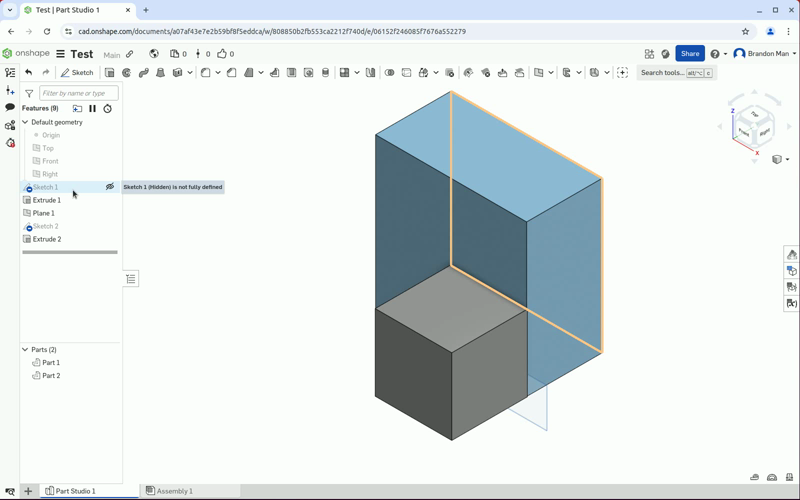
click(73, 189)